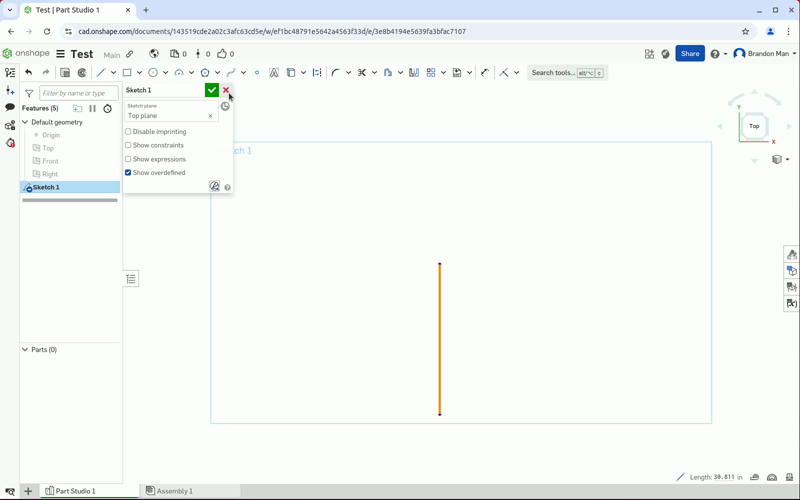
key(shift+h)
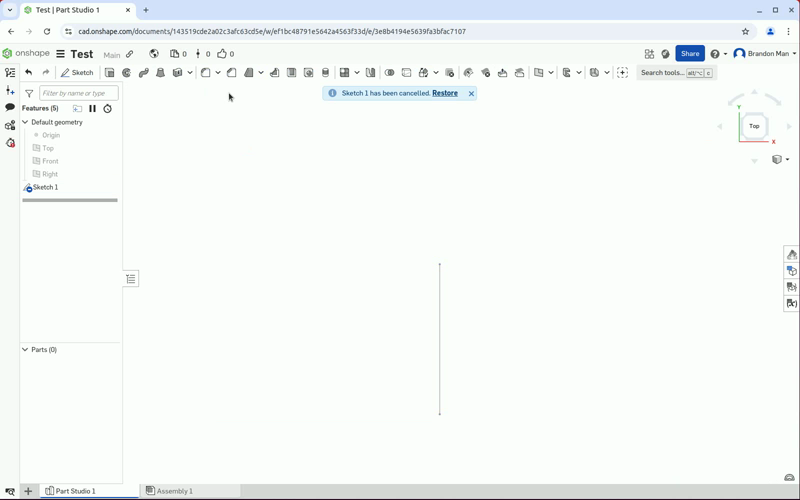
key(shift+s)
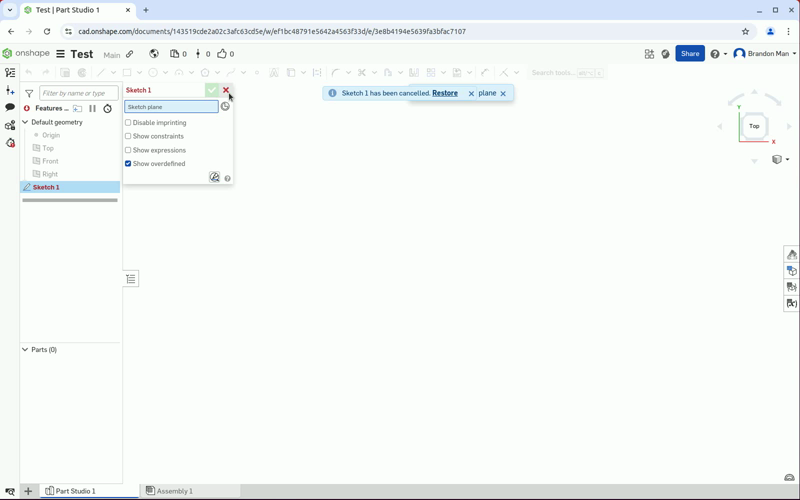
mouse_move(73, 150)
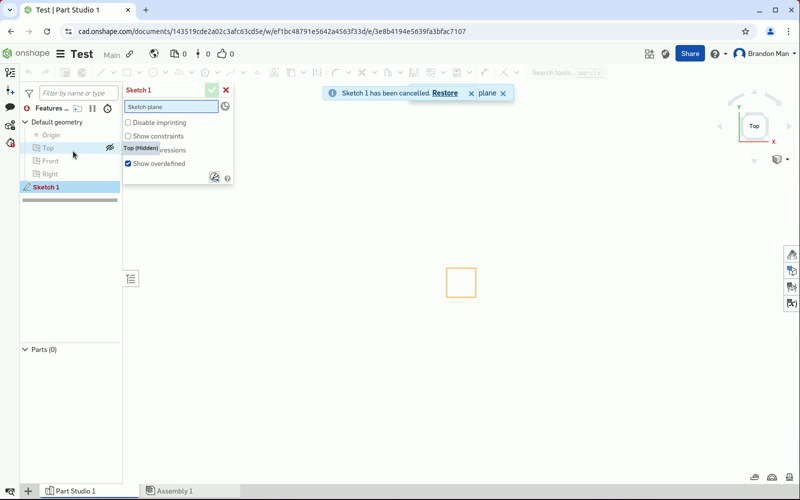
click(73, 150)
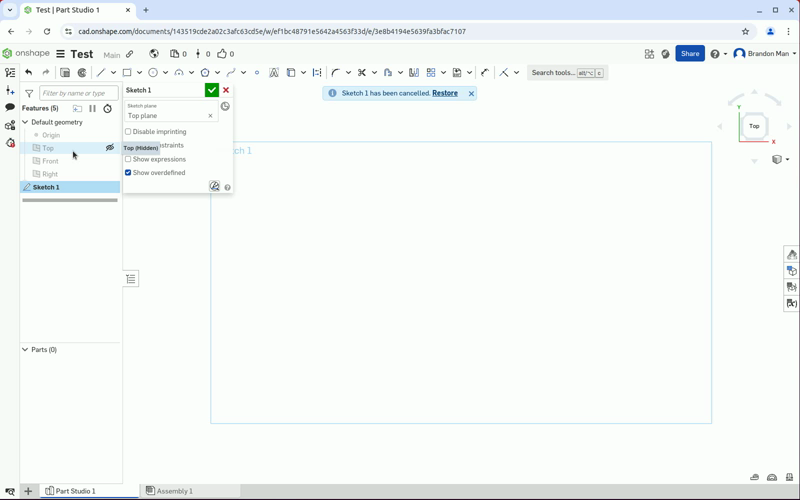
mouse_move(73, 352)
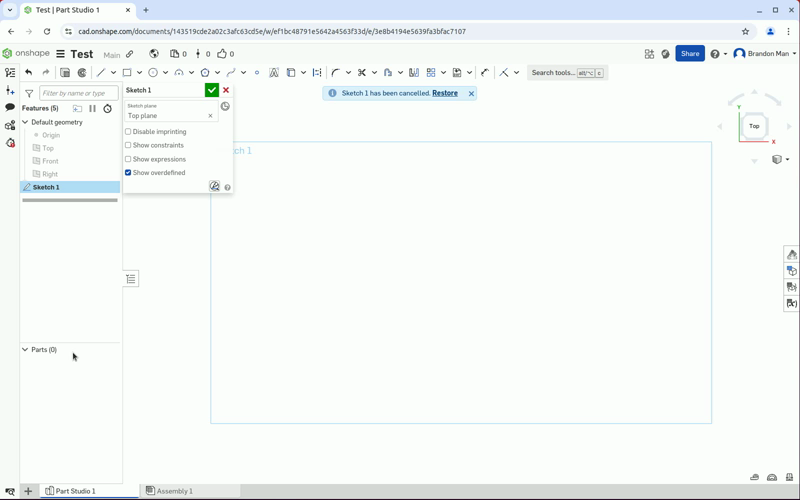
key(y)
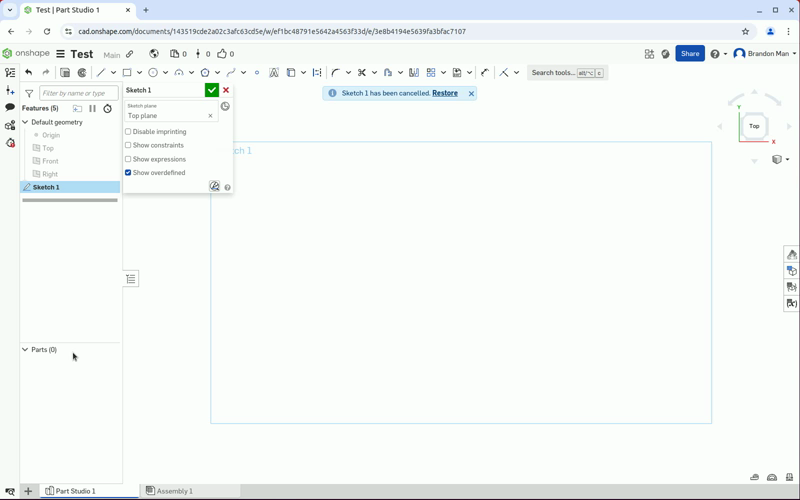
key(l)
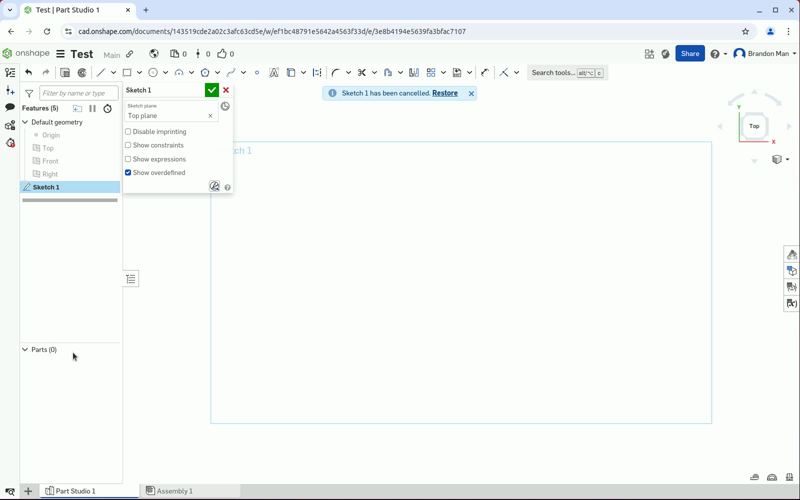
key_down(shift)
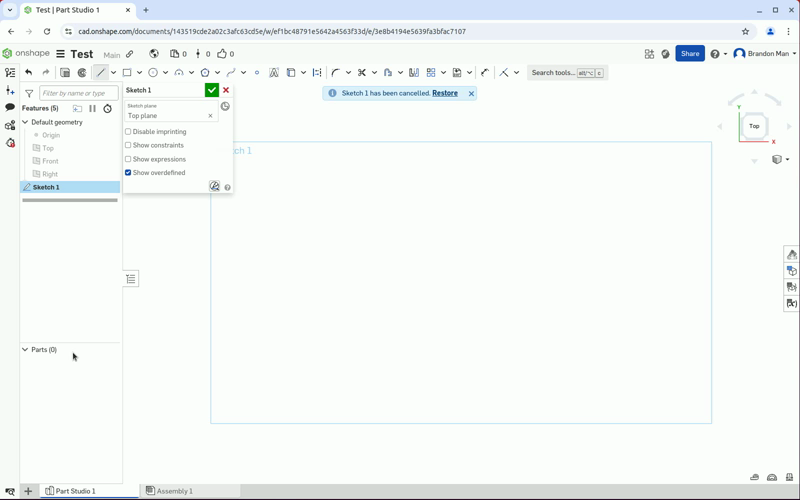
mouse_move(416, 282)
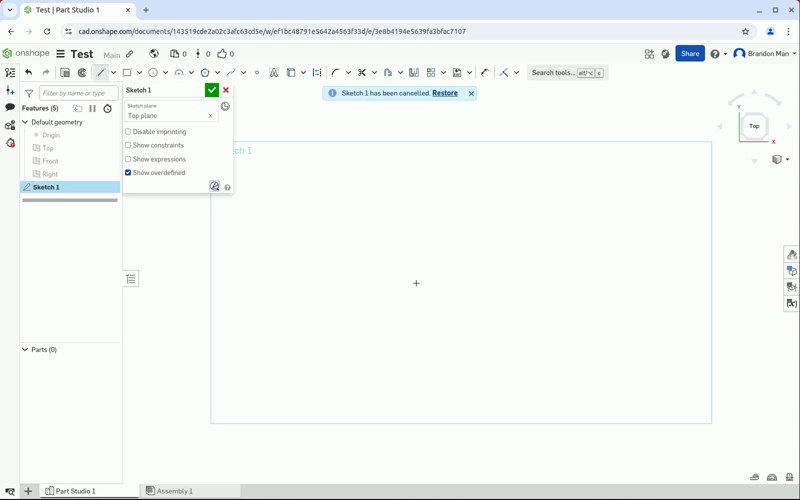
click(416, 282)
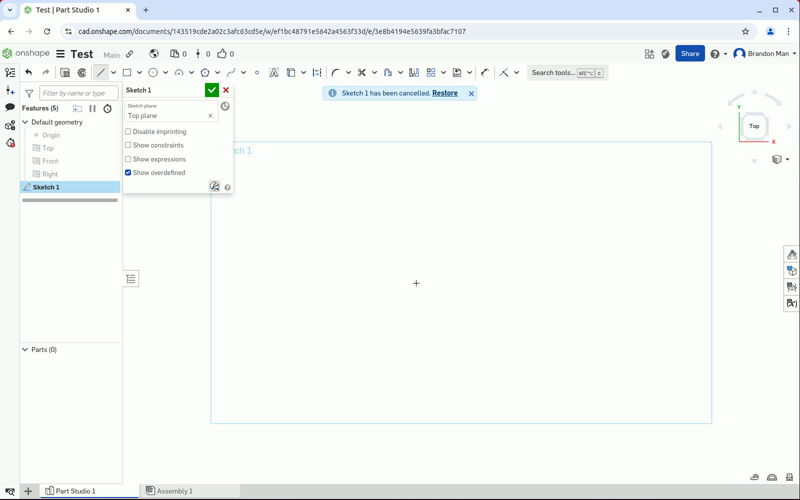
key_up(shift)
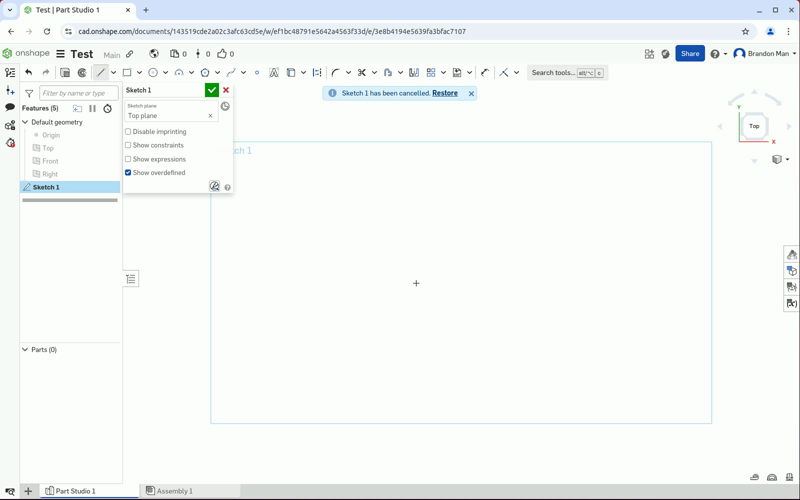
key_down(shift)
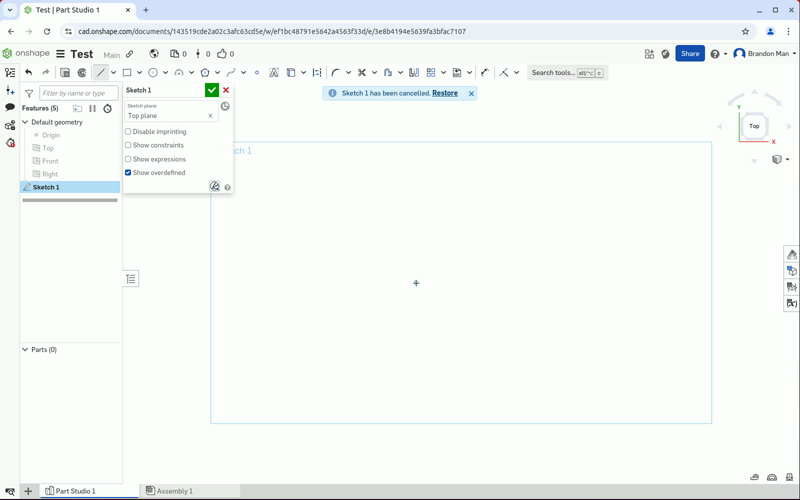
mouse_move(446, 282)
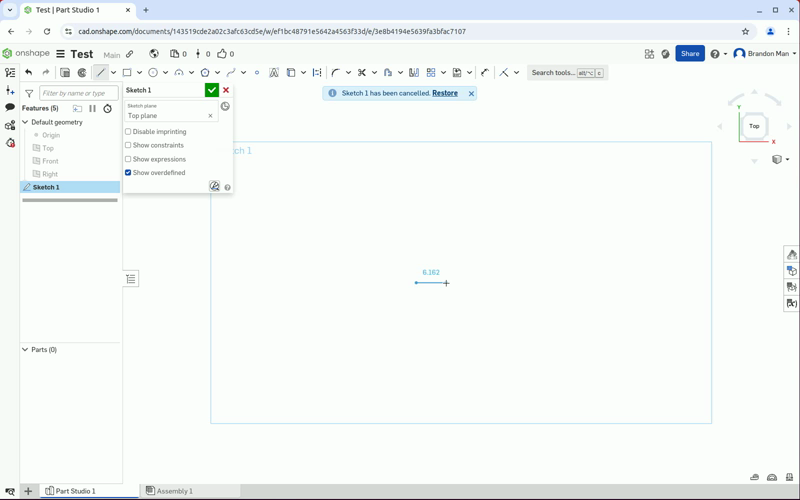
mouse_move(461, 282)
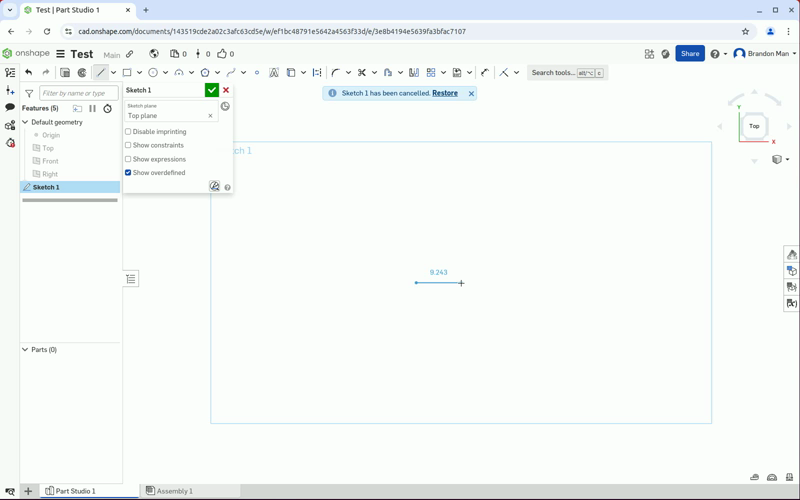
click(461, 282)
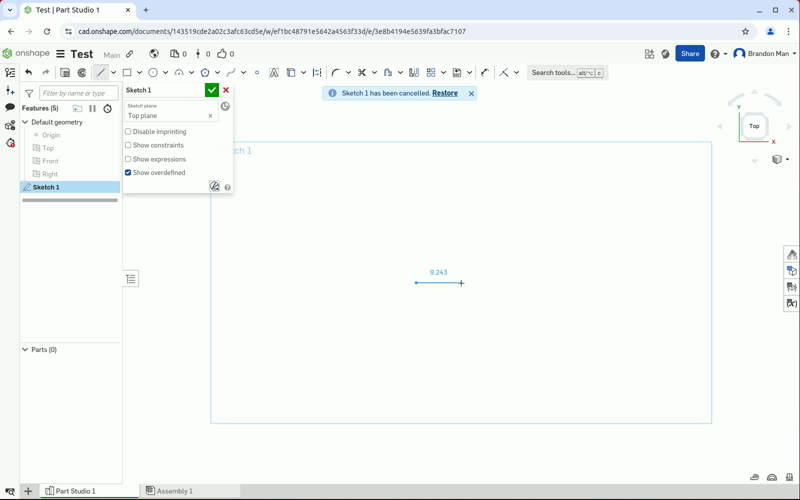
key_up(shift)
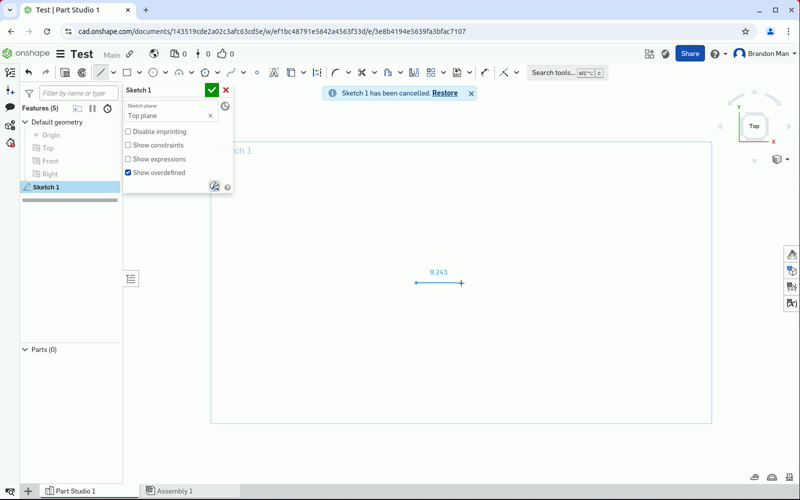
key_down(shift)
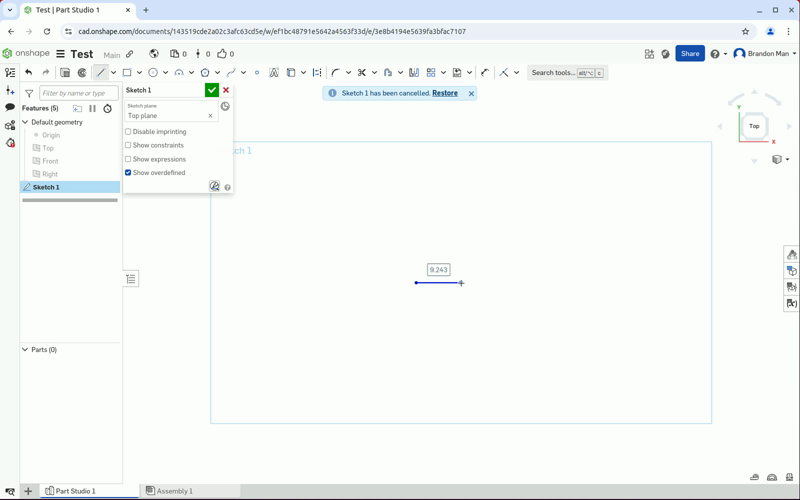
mouse_move(491, 282)
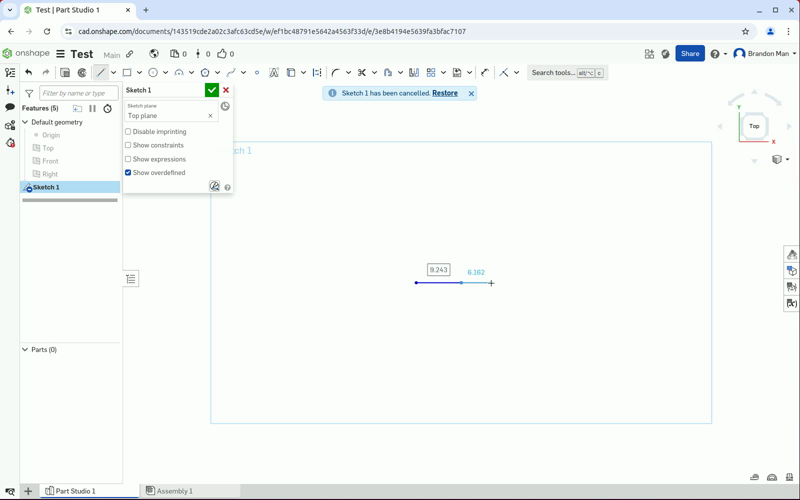
mouse_move(461, 238)
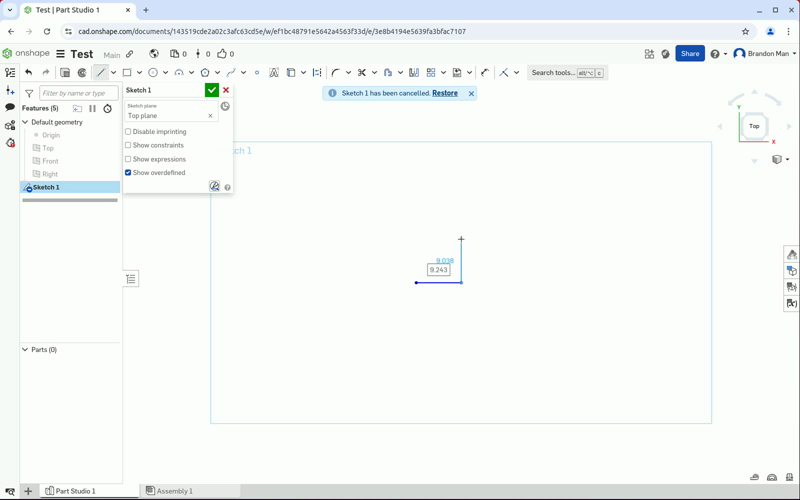
click(461, 238)
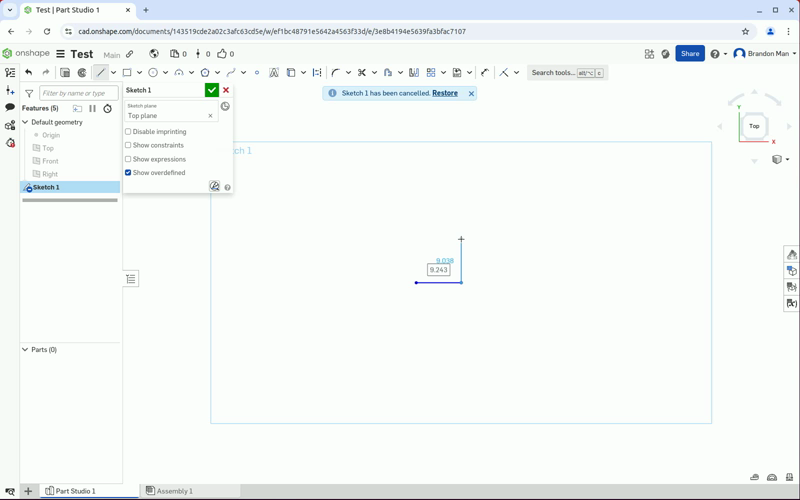
key_up(shift)
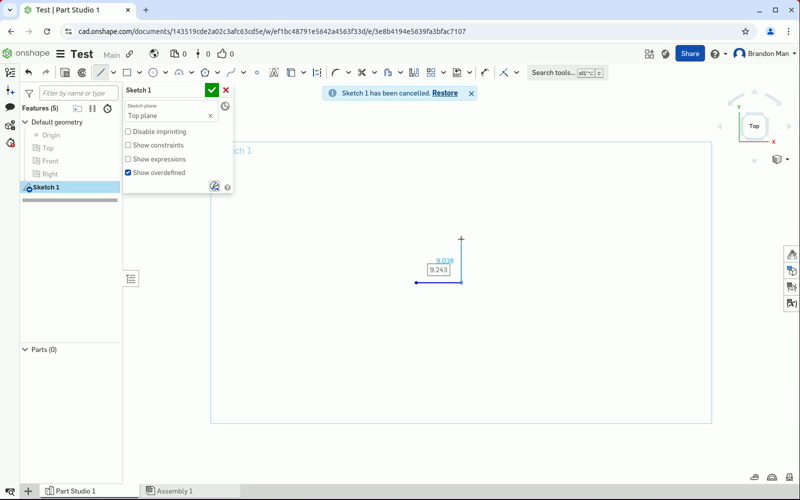
key_down(shift)
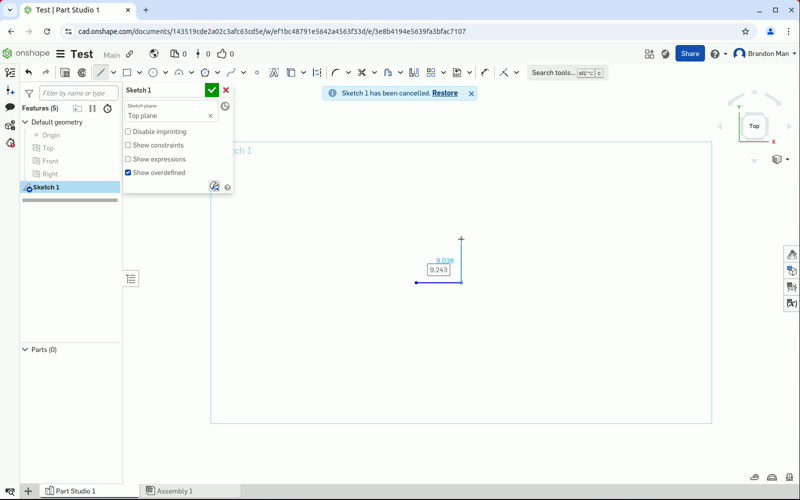
mouse_move(491, 238)
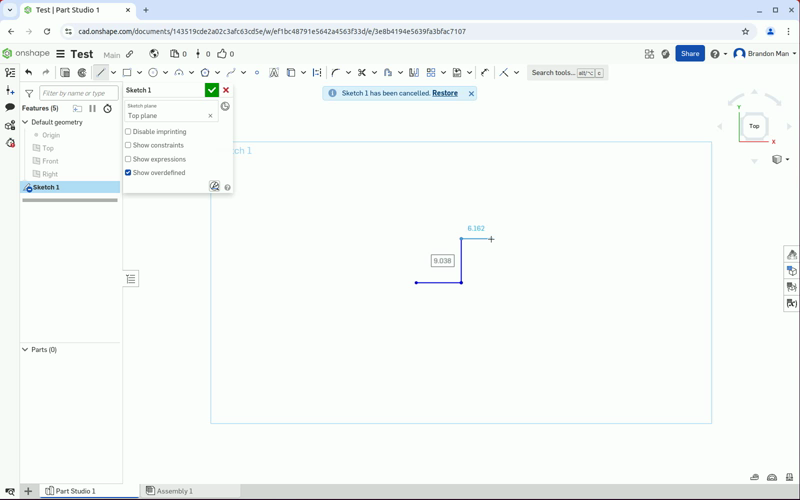
mouse_move(416, 238)
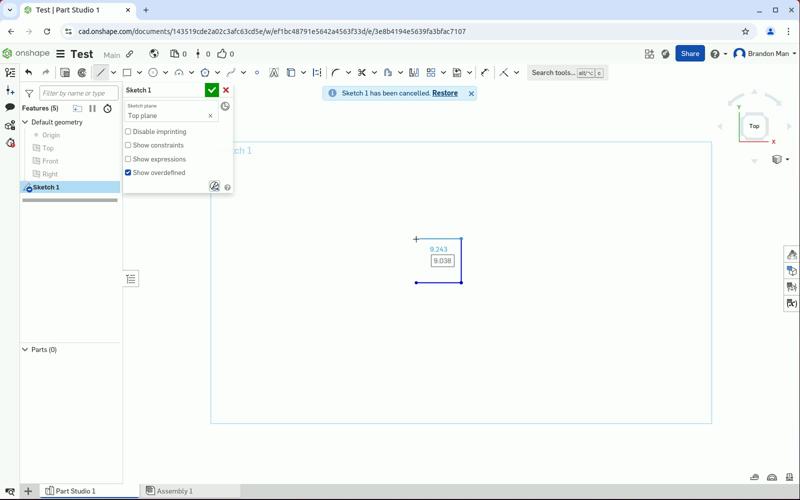
click(416, 238)
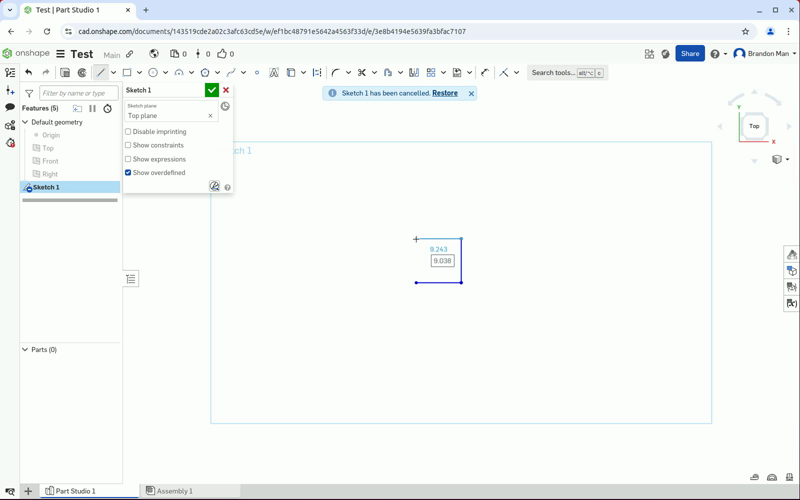
key_up(shift)
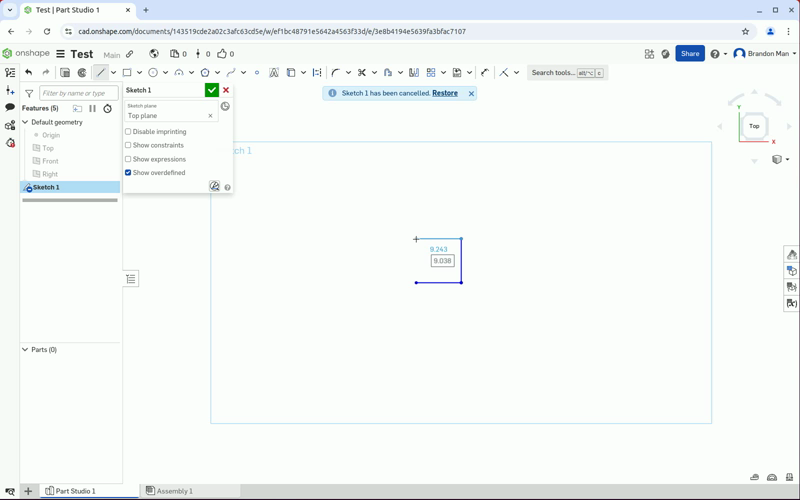
mouse_move(446, 238)
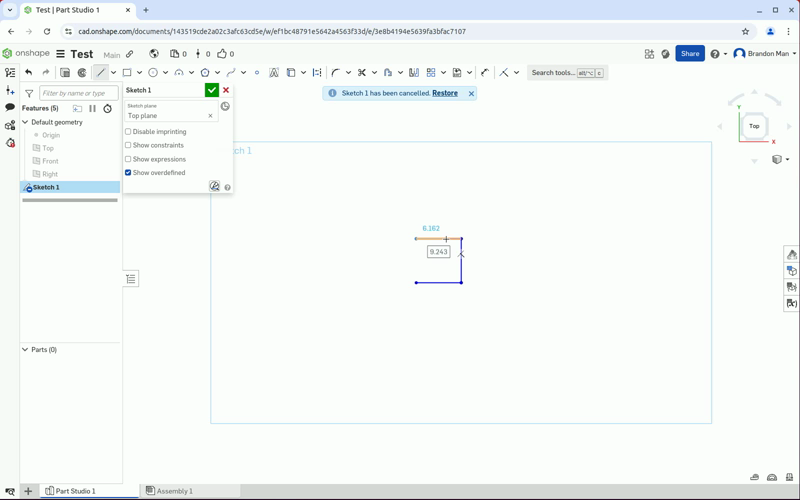
key_down(shift)
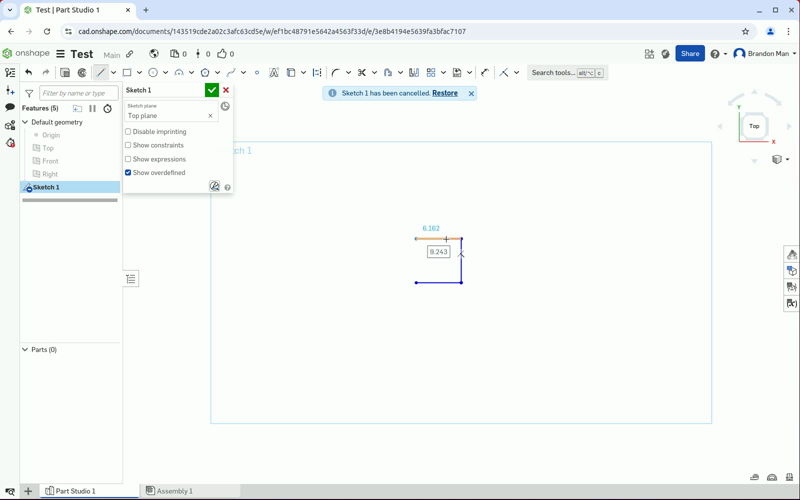
mouse_move(416, 282)
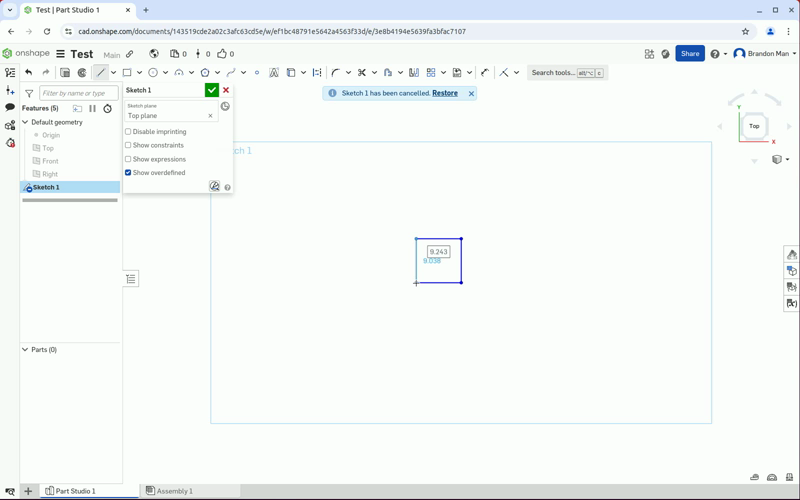
key_up(shift)
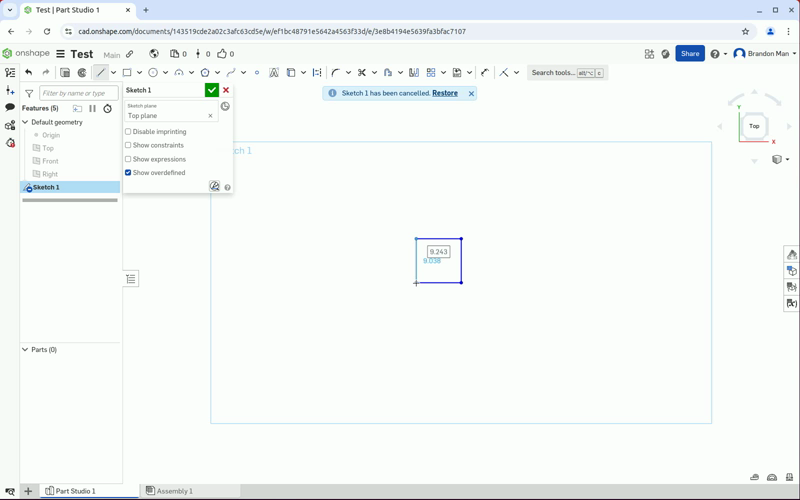
click(416, 282)
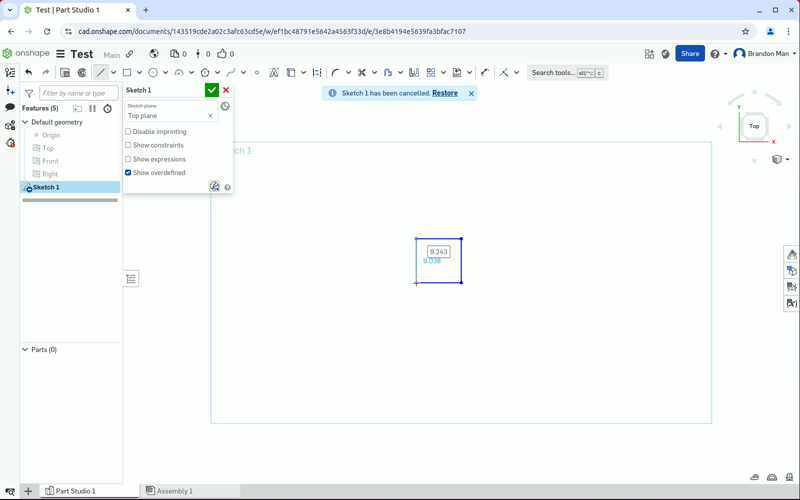
key(esc)
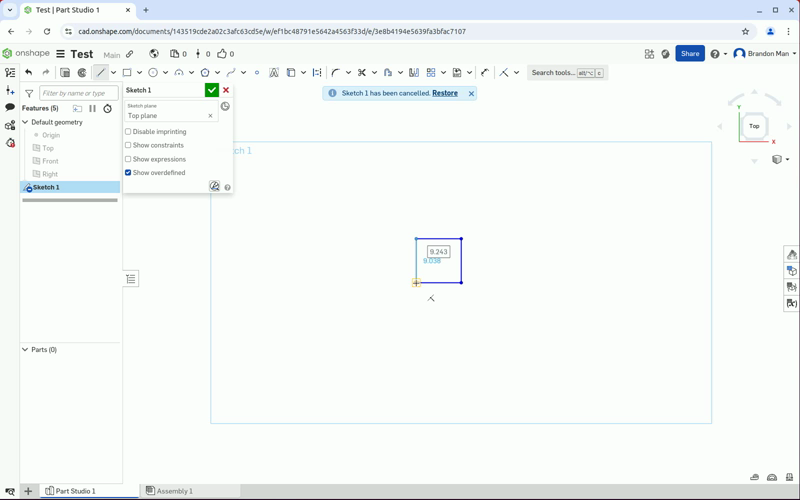
mouse_move(444, 241)
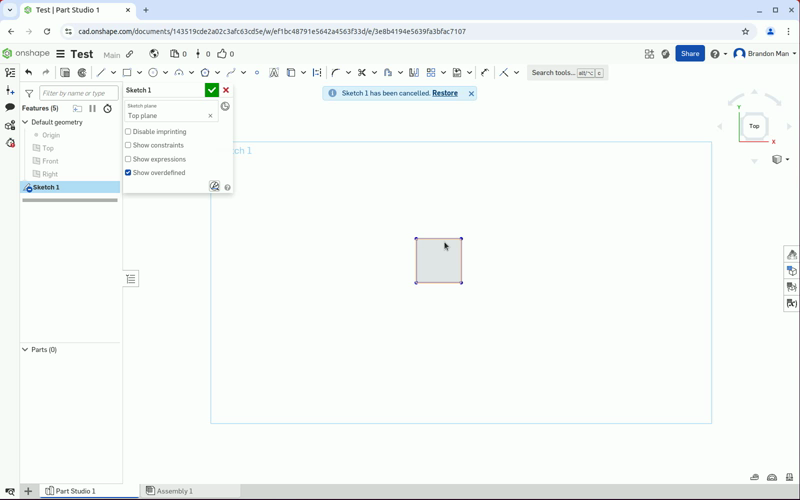
click(444, 241)
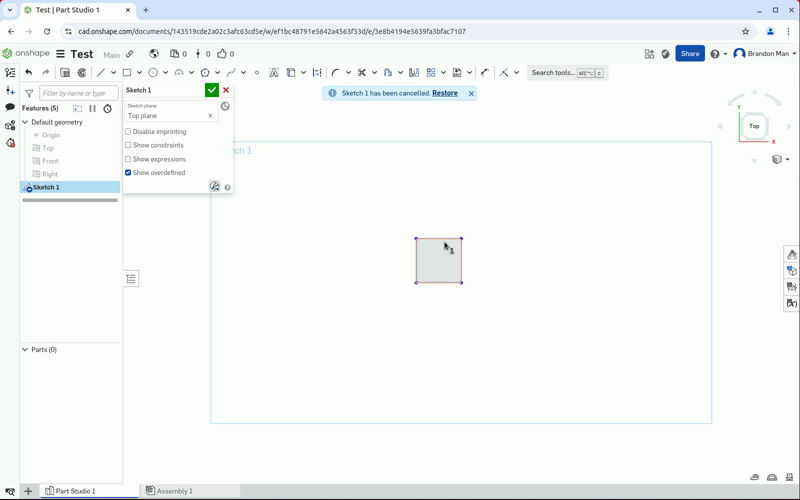
mouse_move(73, 352)
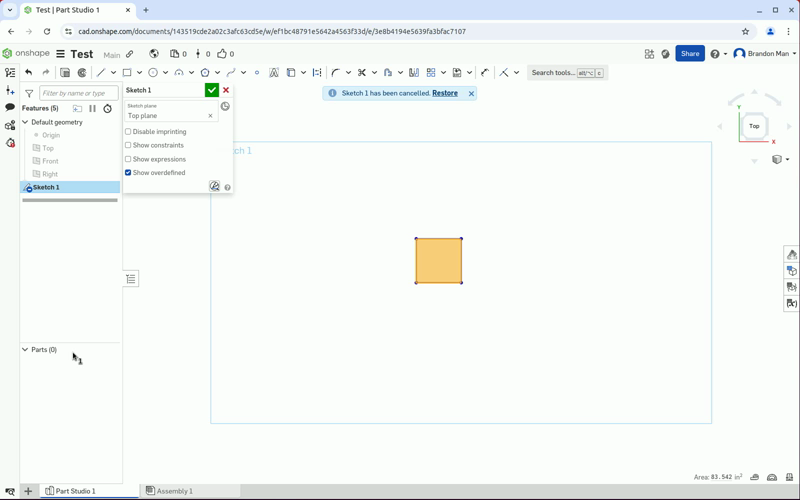
key(shift+y)
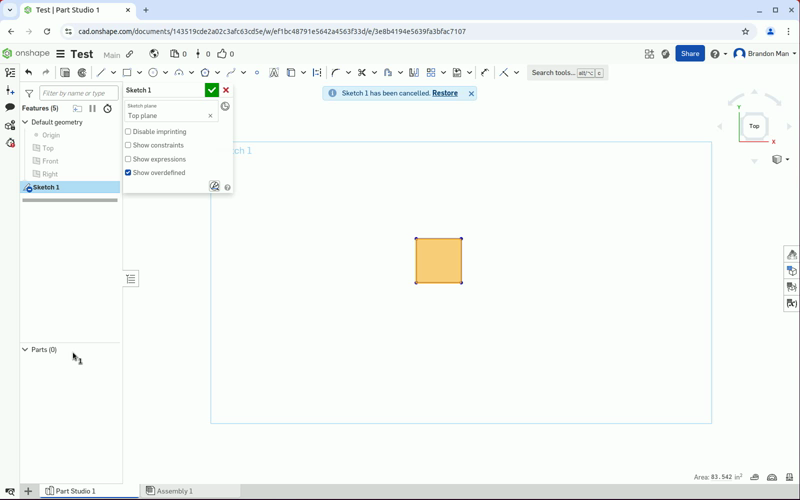
key(shift+e)
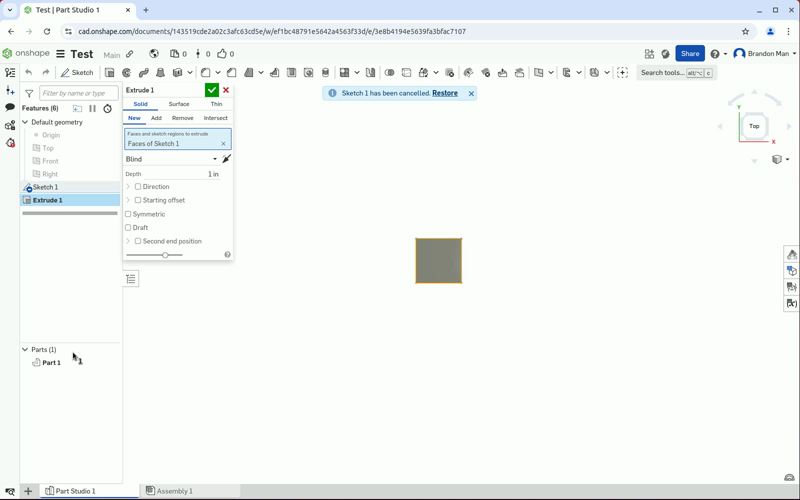
mouse_move(143, 106)
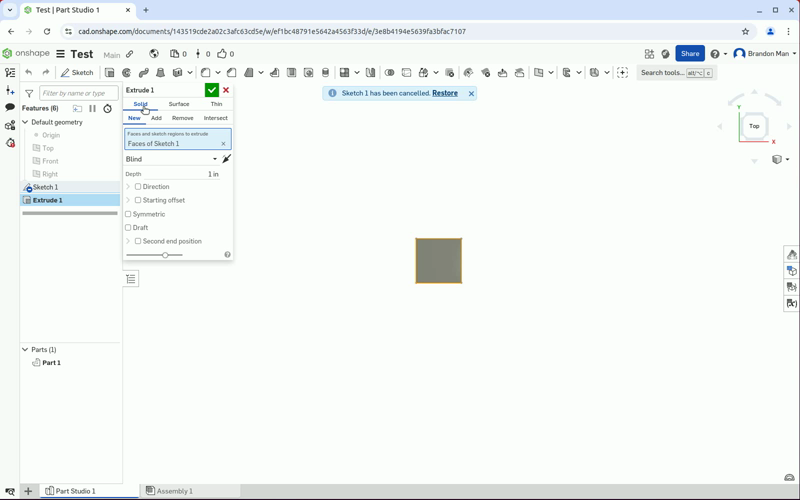
click(143, 106)
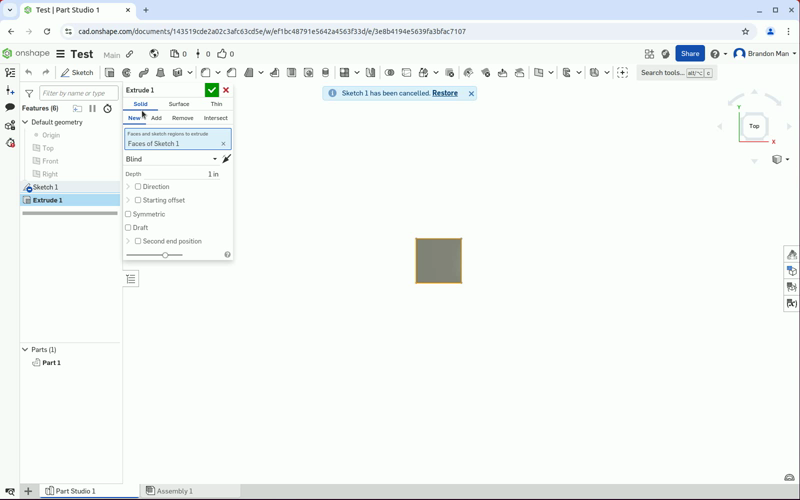
mouse_move(137, 120)
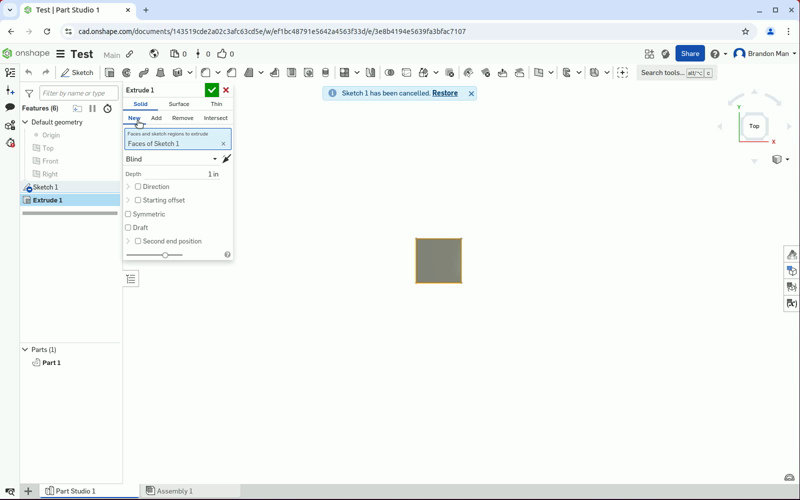
click(137, 120)
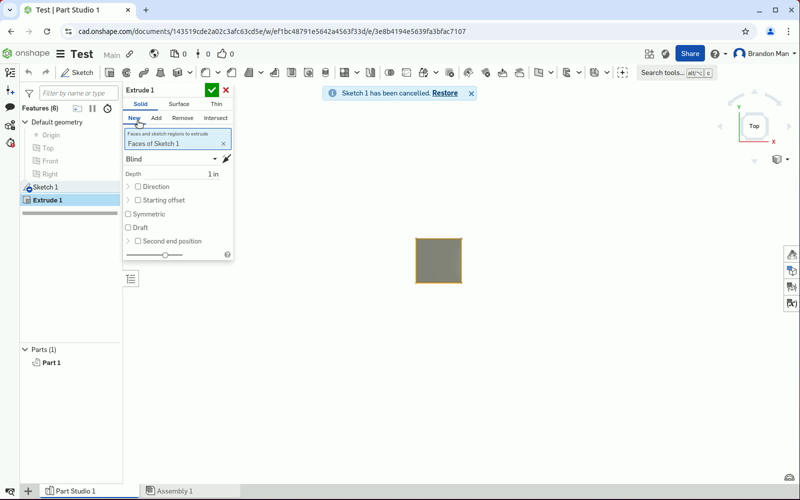
key(tab, 4)
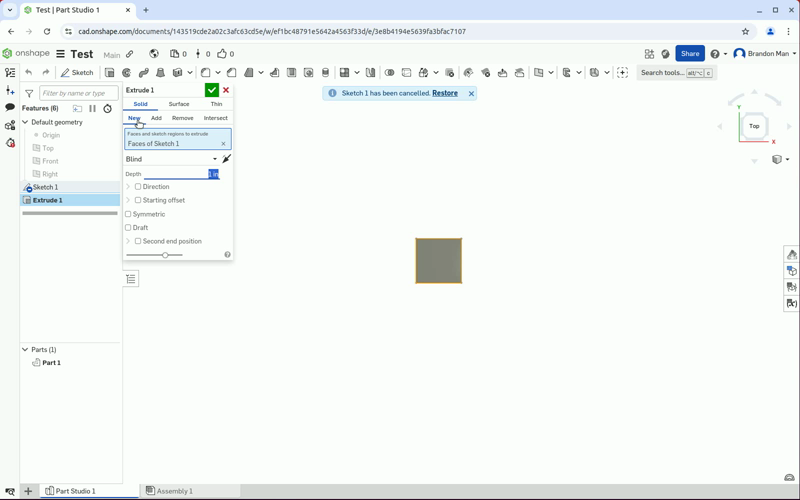
text(23.108)
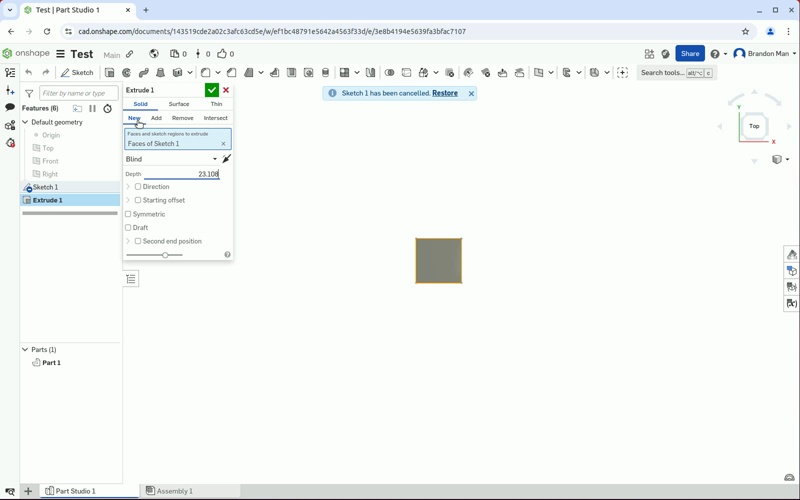
key(enter)
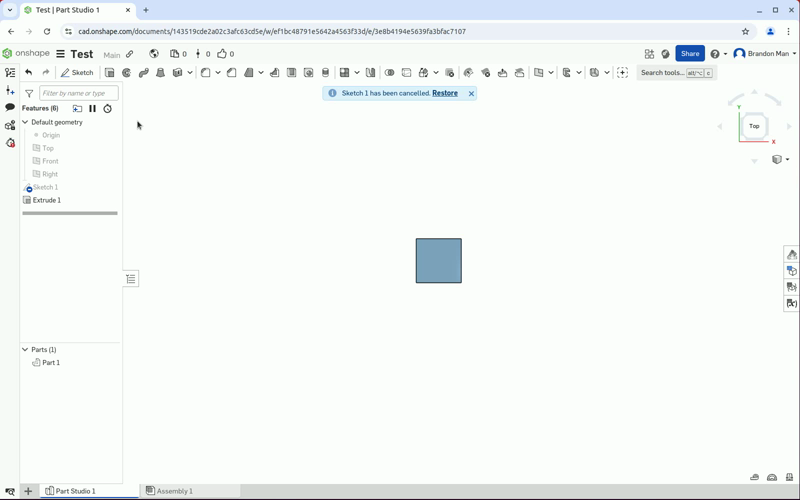
key(shift+h)
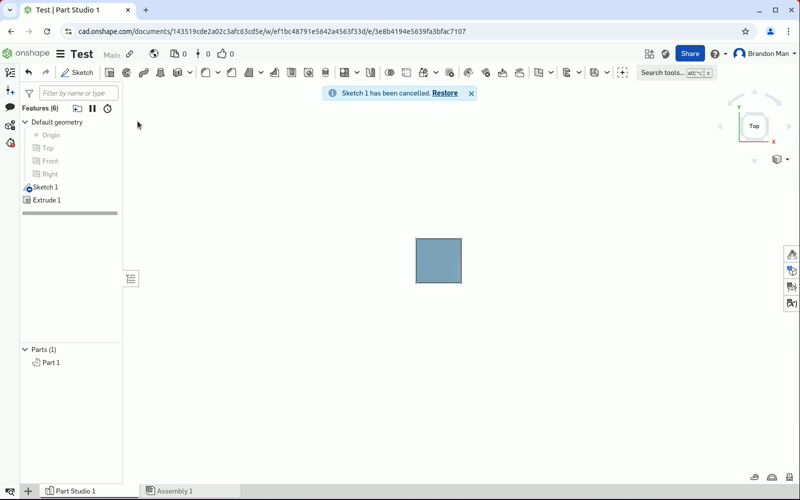
key(shift+h)
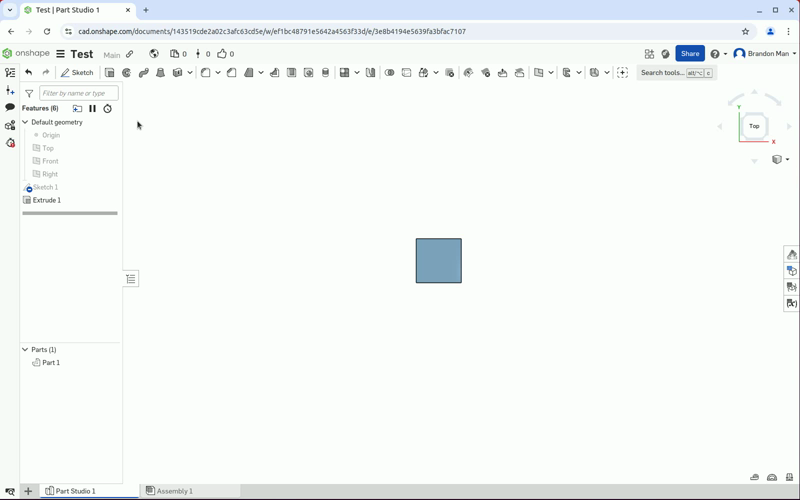
mouse_move(73, 189)
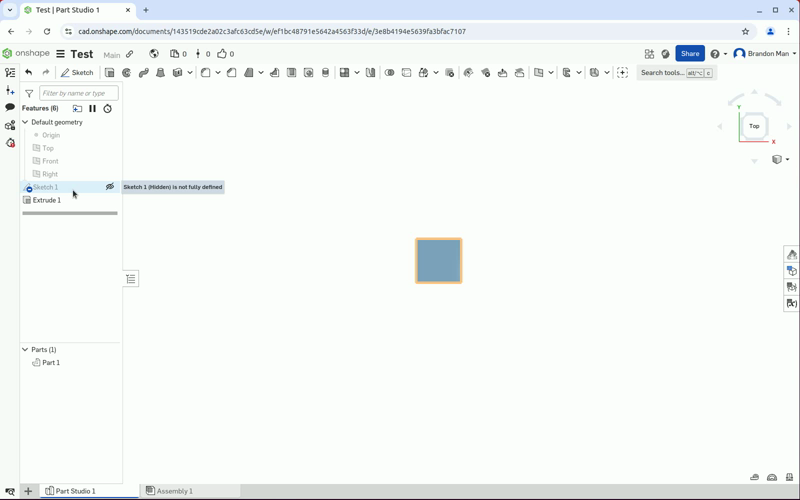
click(73, 189)
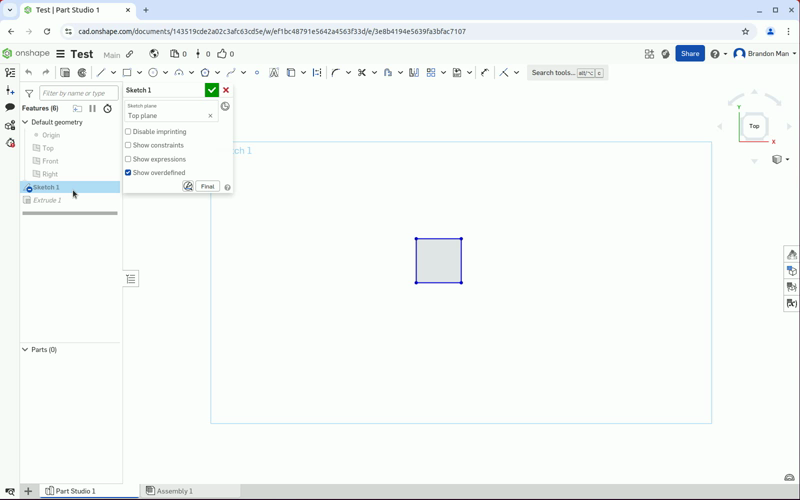
mouse_move(229, 92)
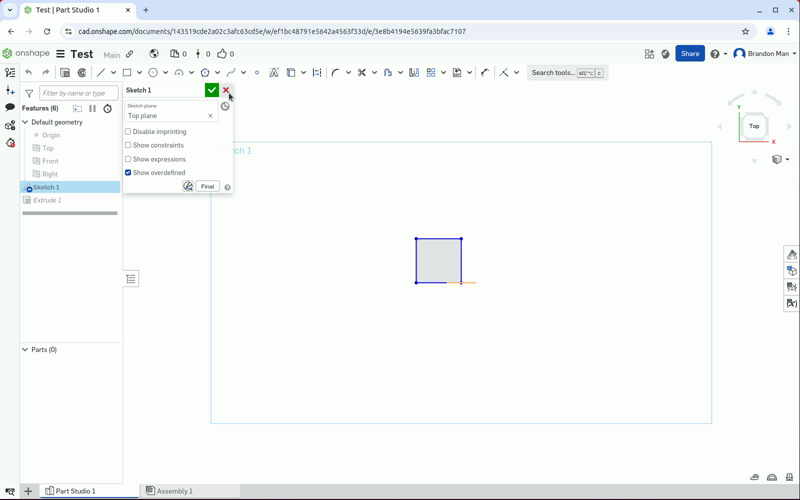
click(229, 92)
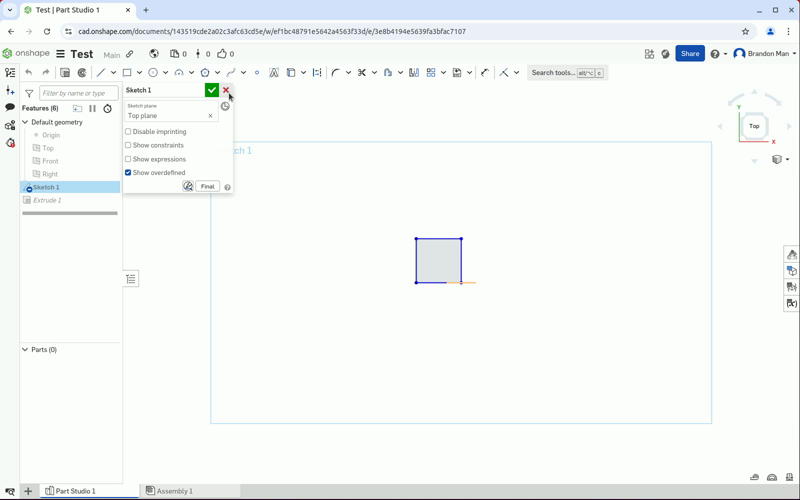
key(shift+s)
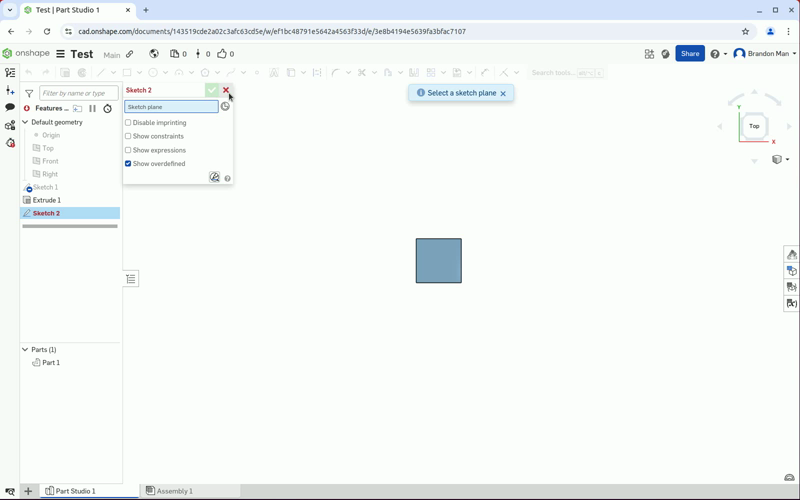
mouse_move(73, 150)
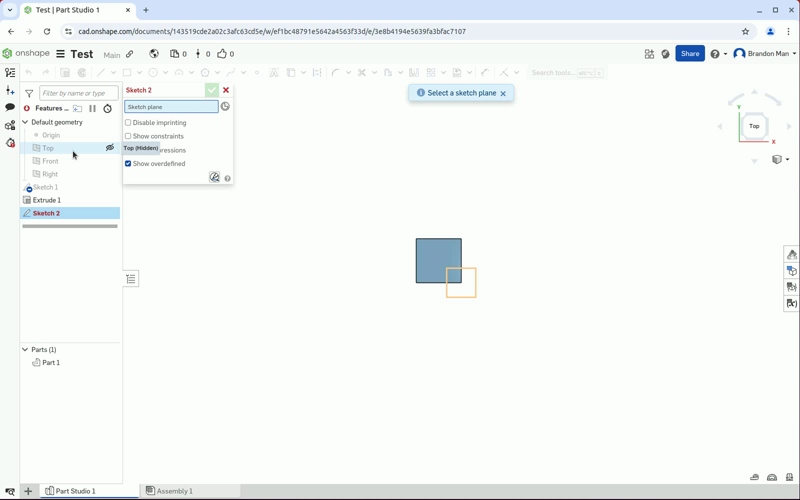
click(73, 150)
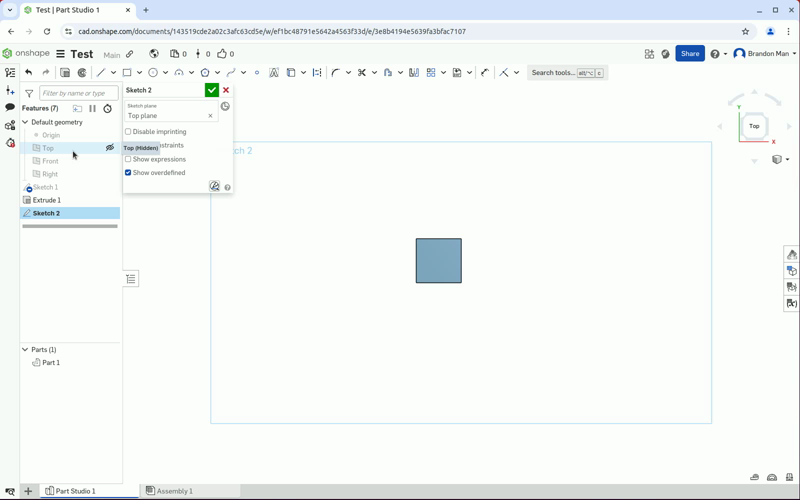
mouse_move(73, 352)
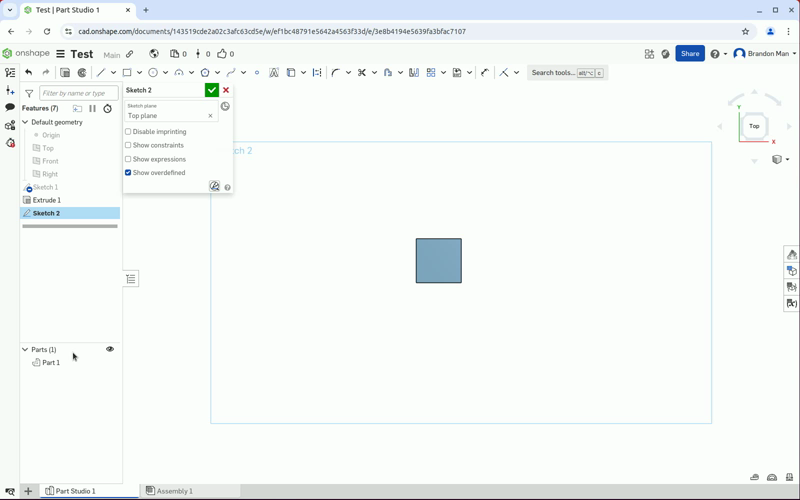
key(y)
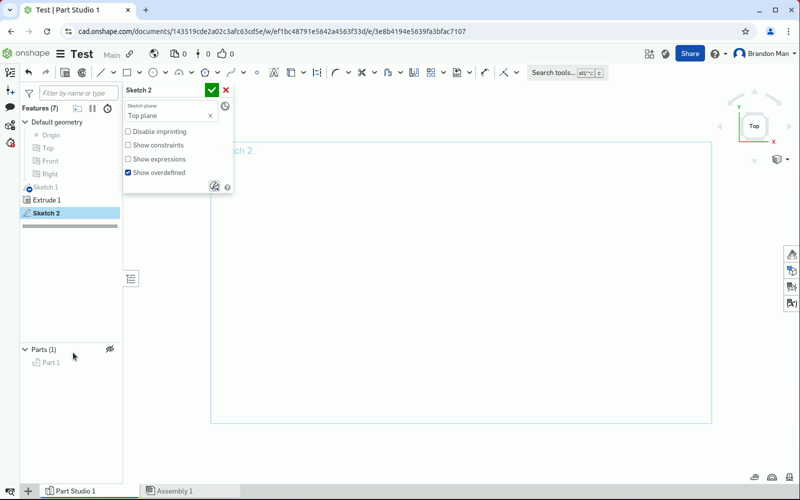
key(l)
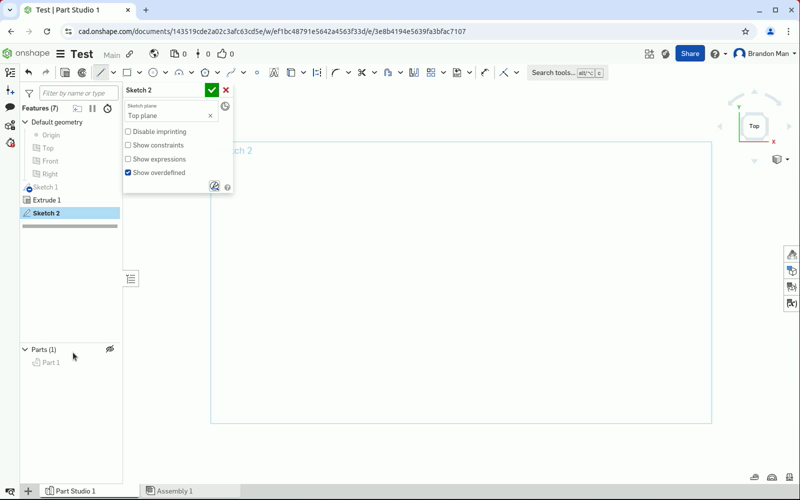
key_down(shift)
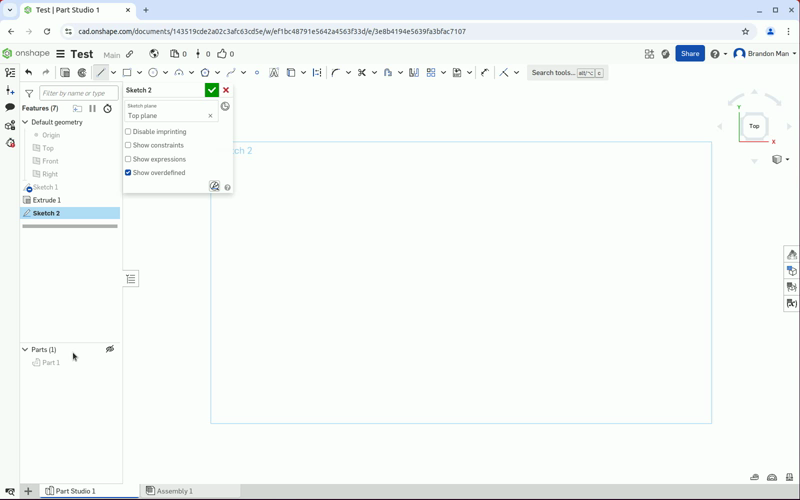
mouse_move(366, 282)
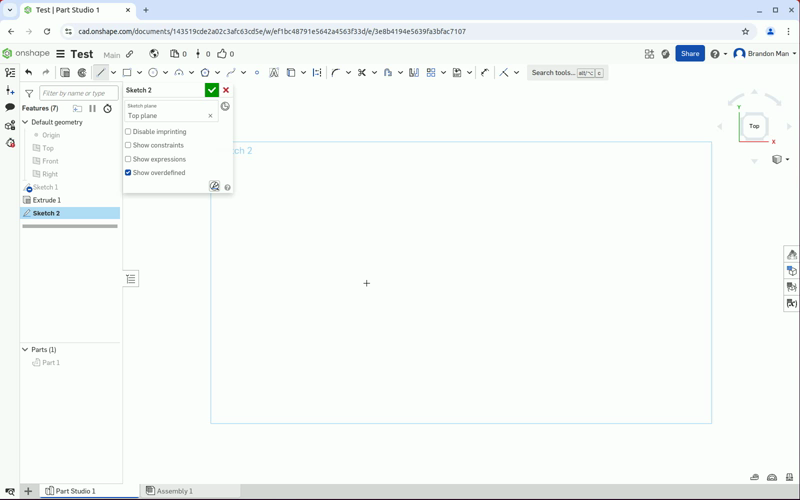
click(366, 282)
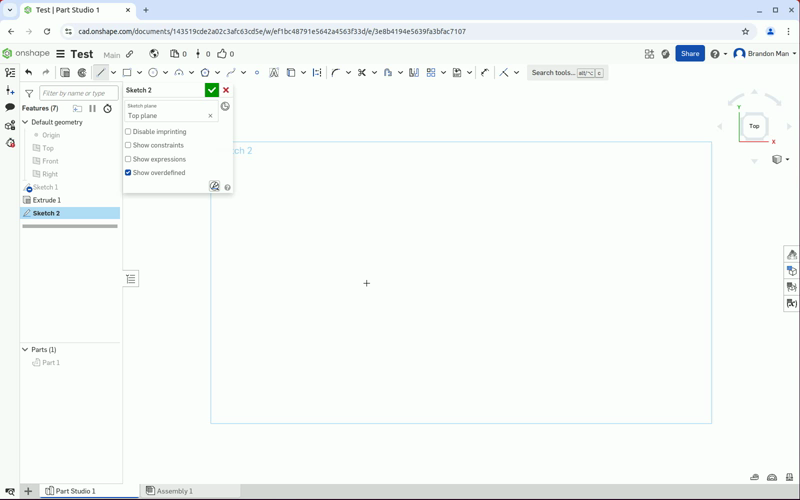
key_up(shift)
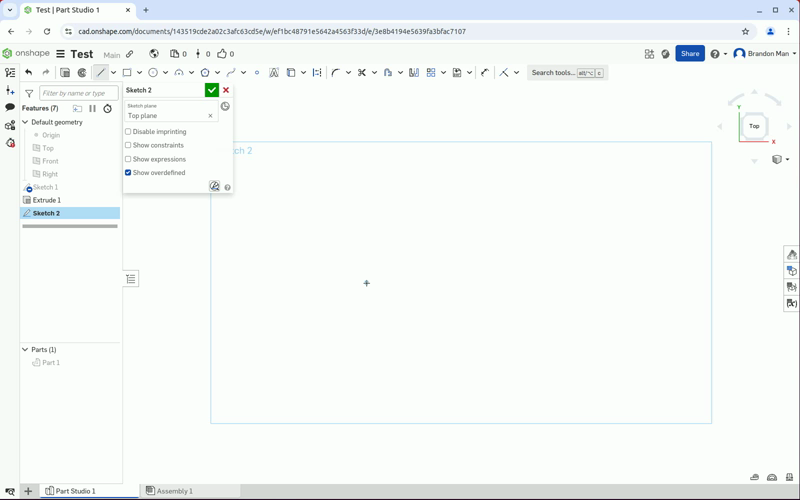
key_down(shift)
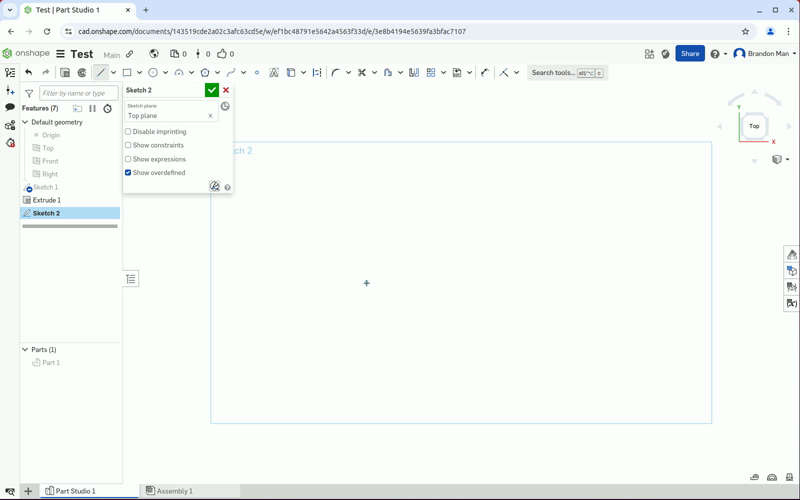
mouse_move(396, 282)
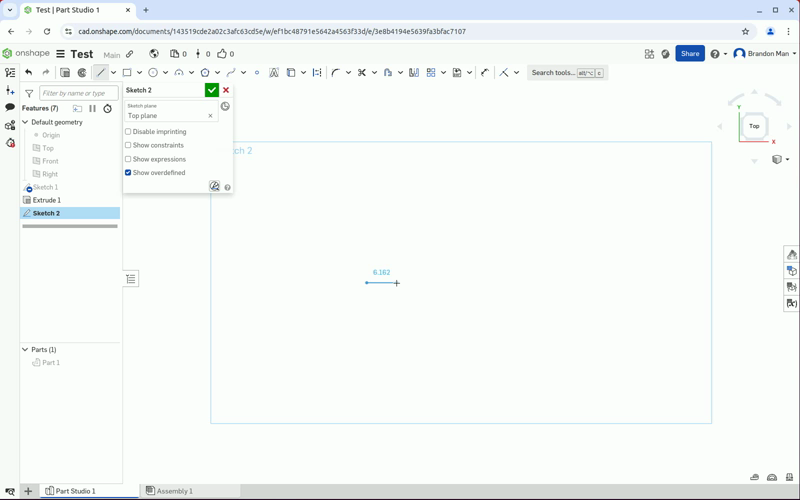
mouse_move(416, 282)
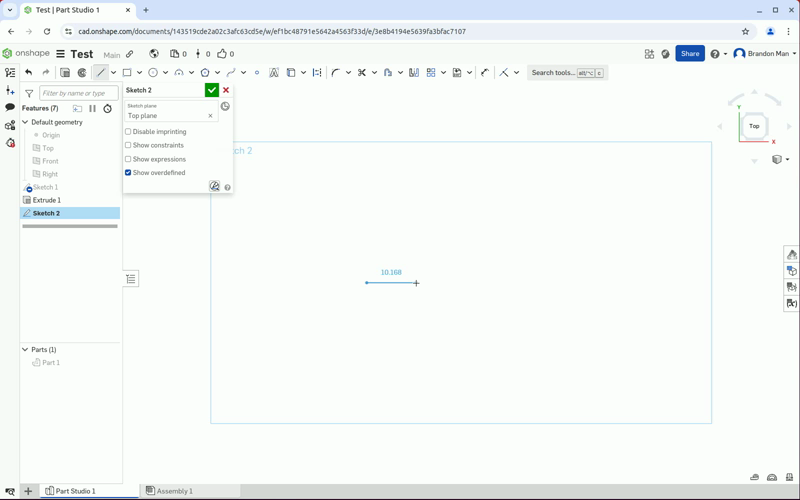
click(416, 282)
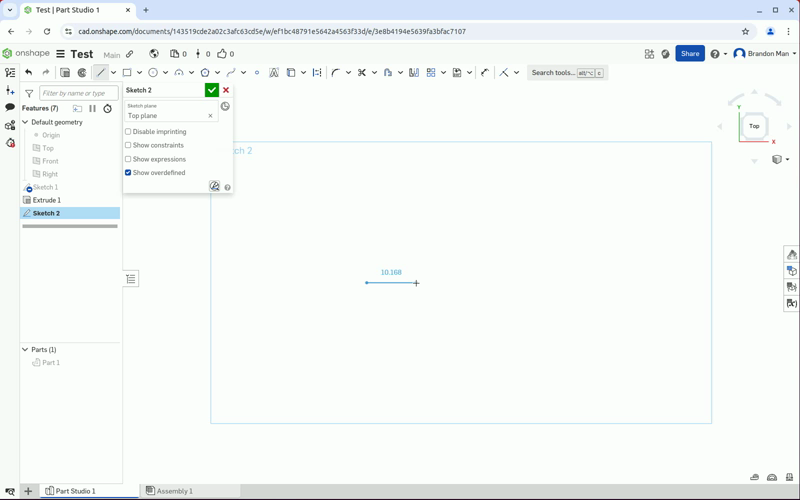
key_up(shift)
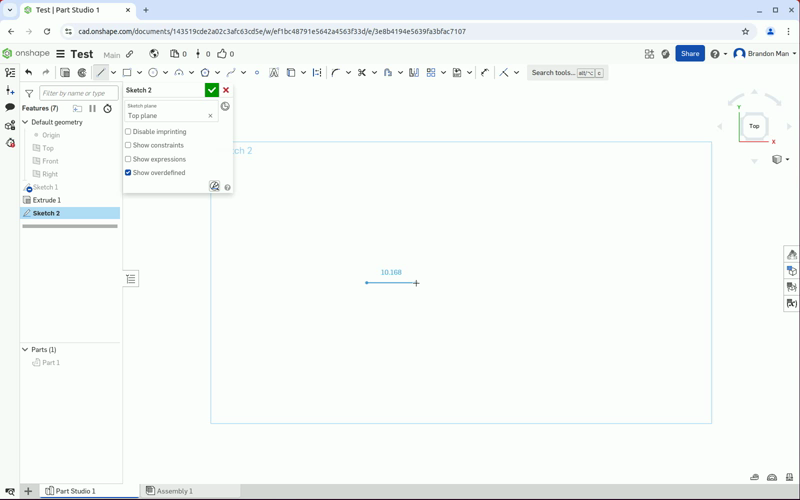
key_down(shift)
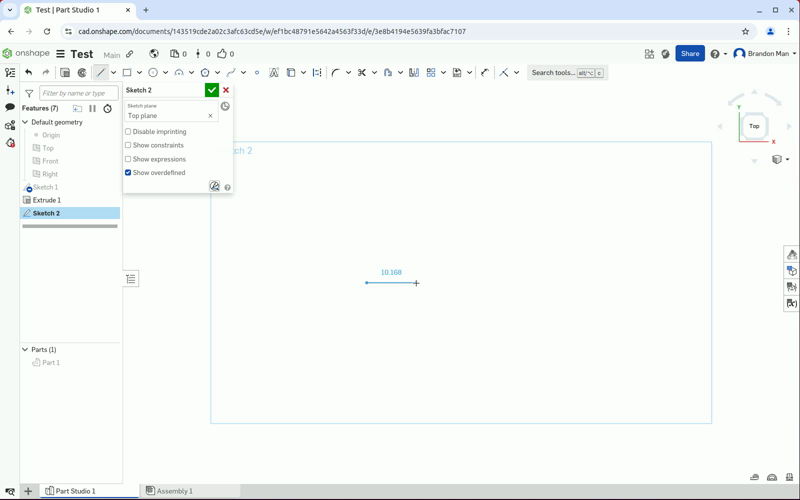
mouse_move(446, 282)
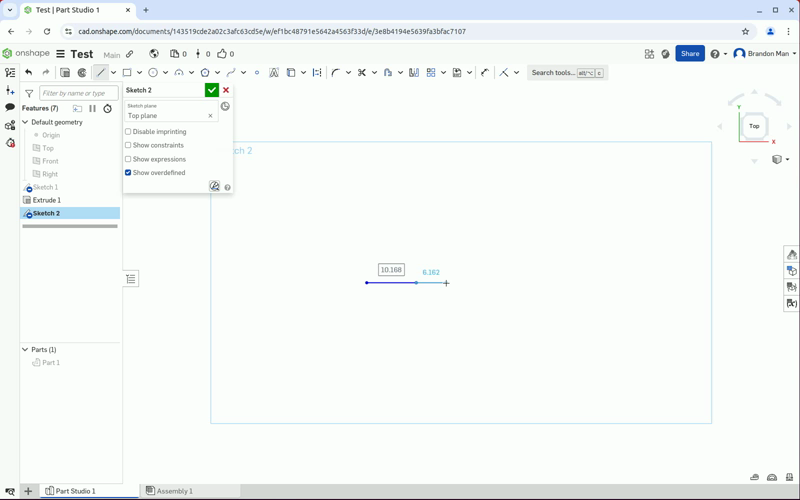
mouse_move(416, 239)
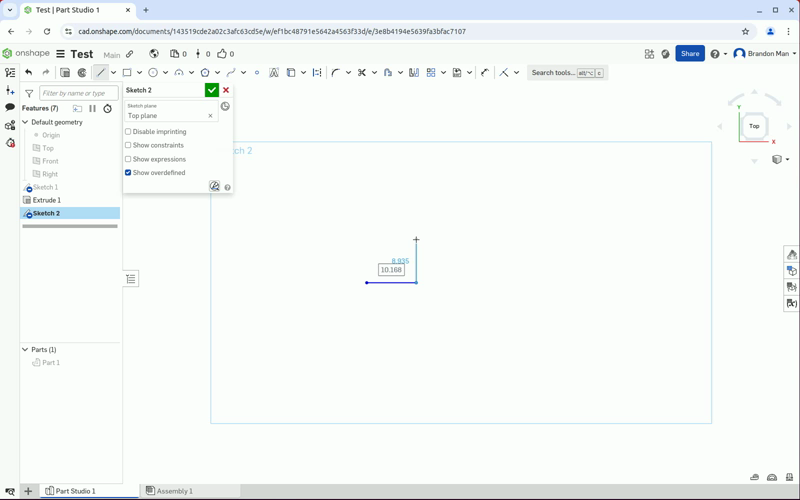
click(416, 239)
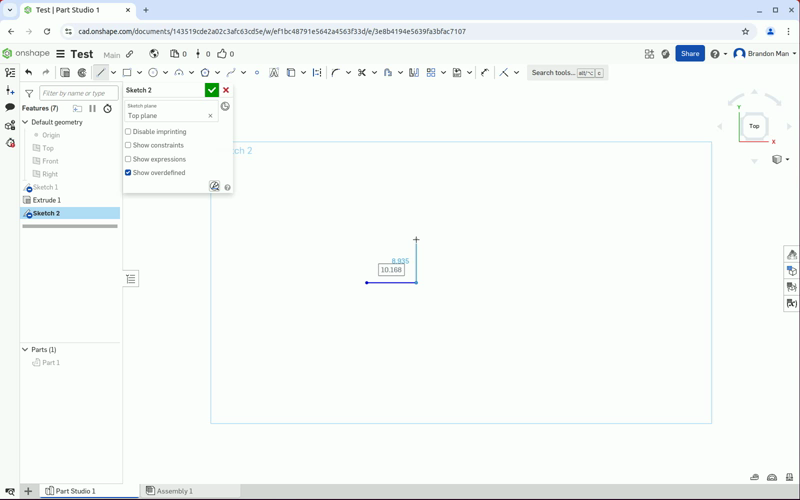
key_up(shift)
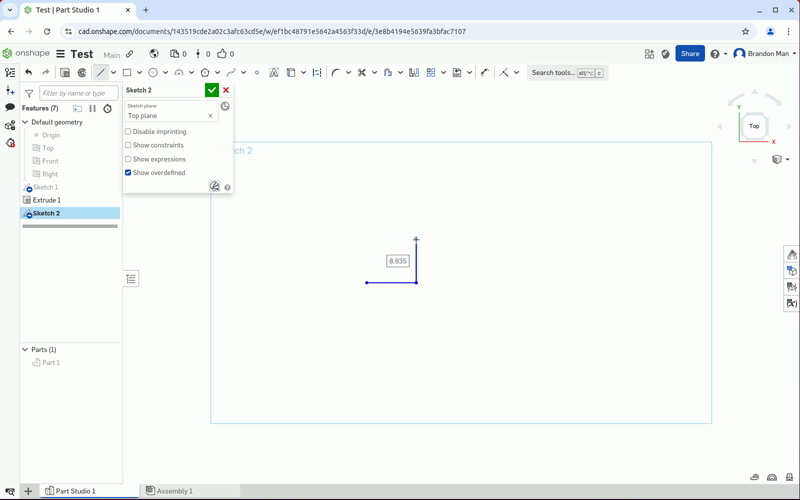
key_down(shift)
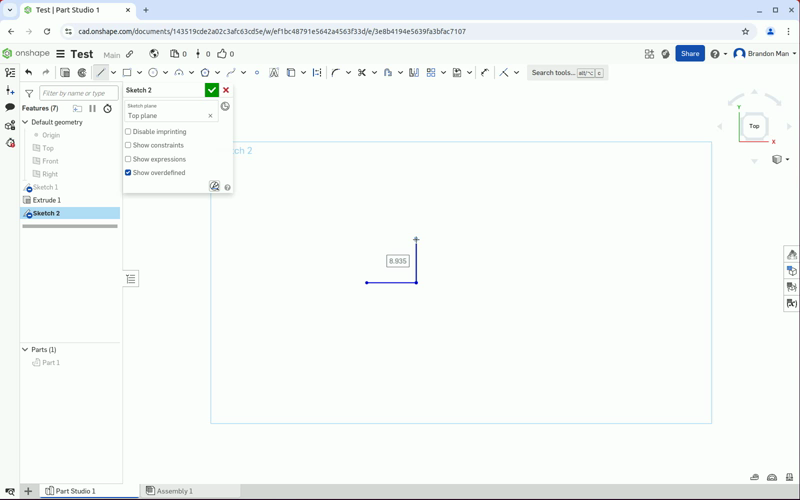
mouse_move(446, 239)
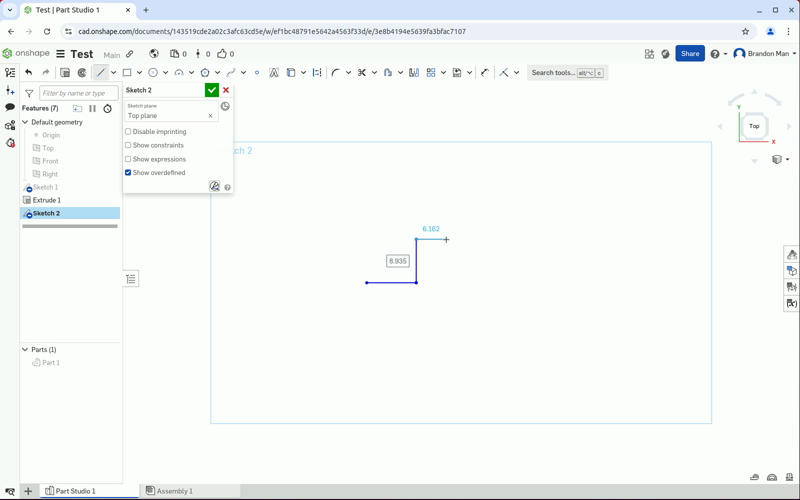
mouse_move(416, 218)
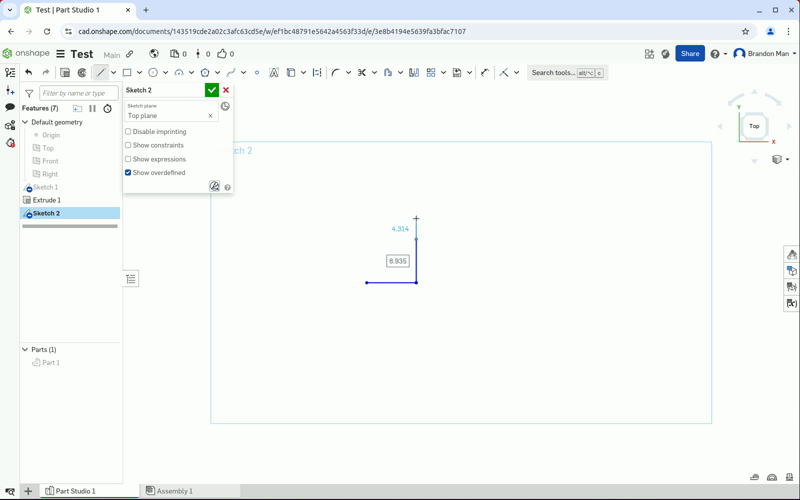
click(416, 218)
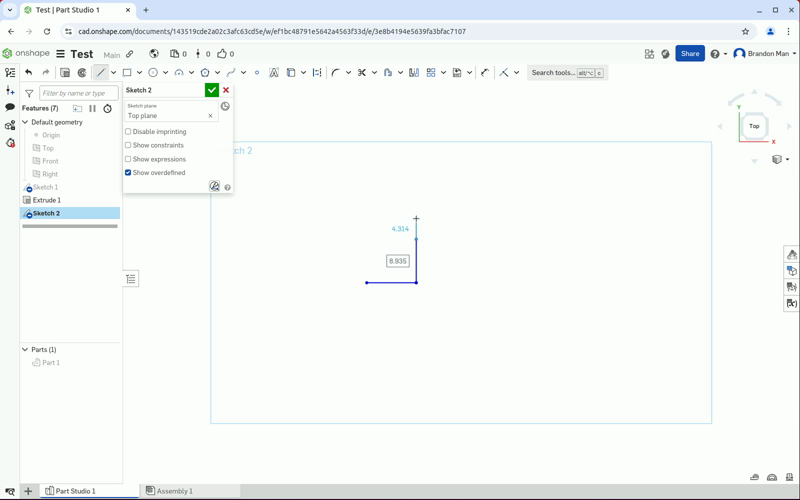
key_up(shift)
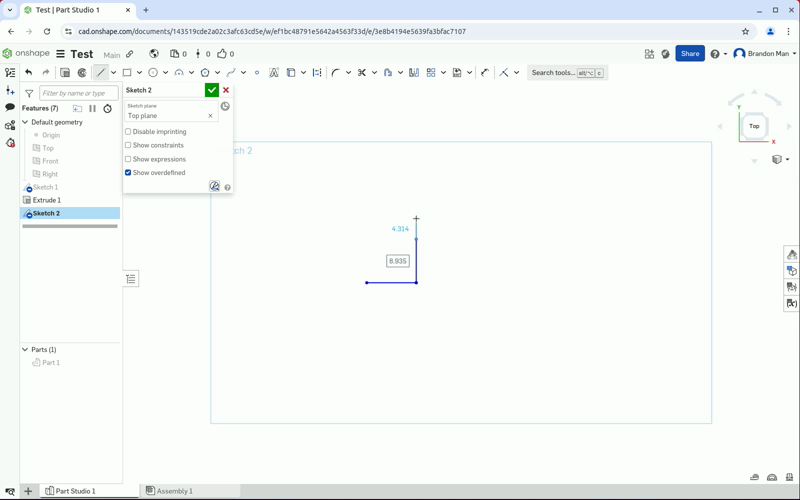
key_down(shift)
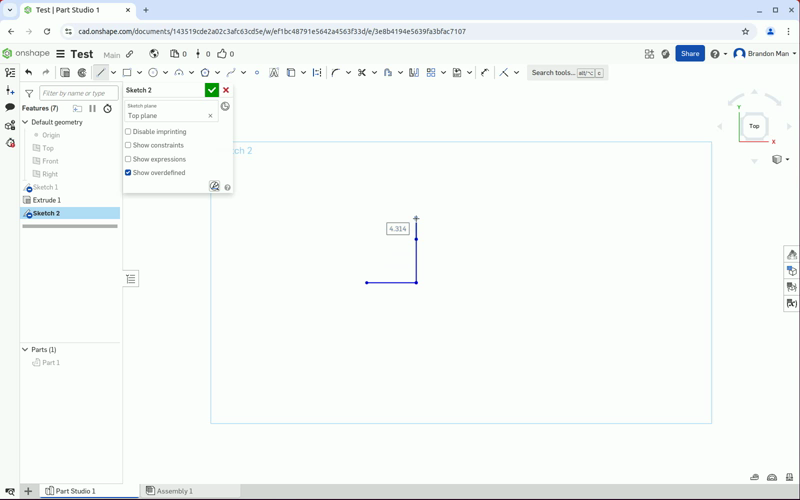
mouse_move(446, 218)
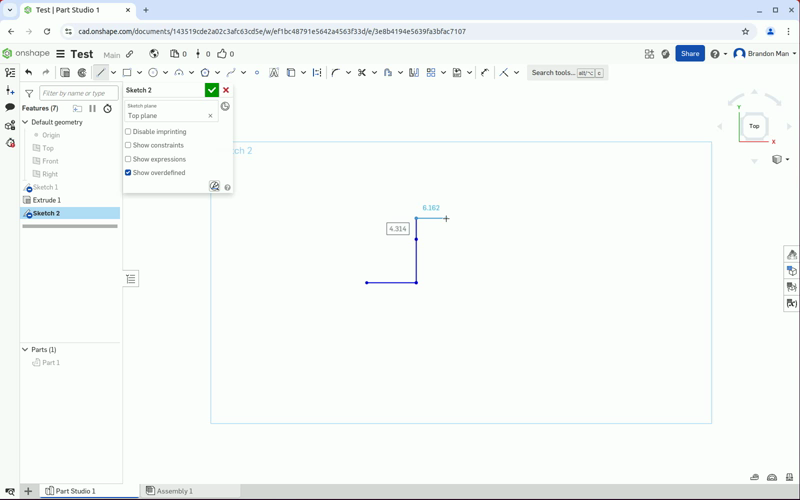
mouse_move(366, 218)
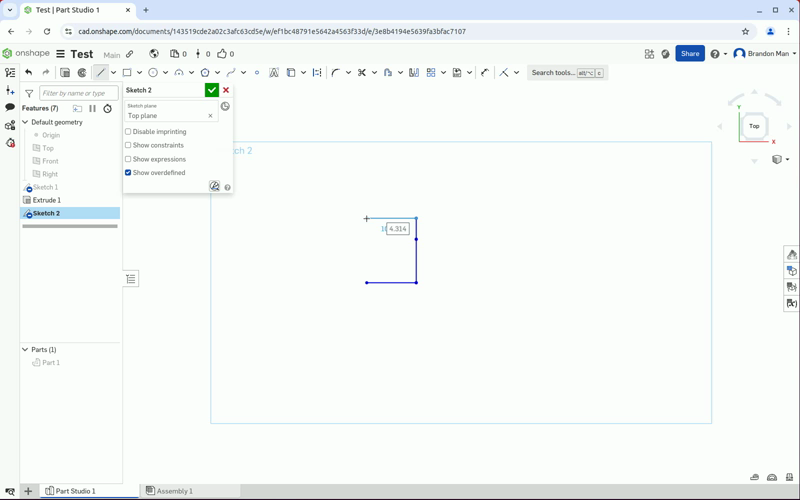
click(366, 218)
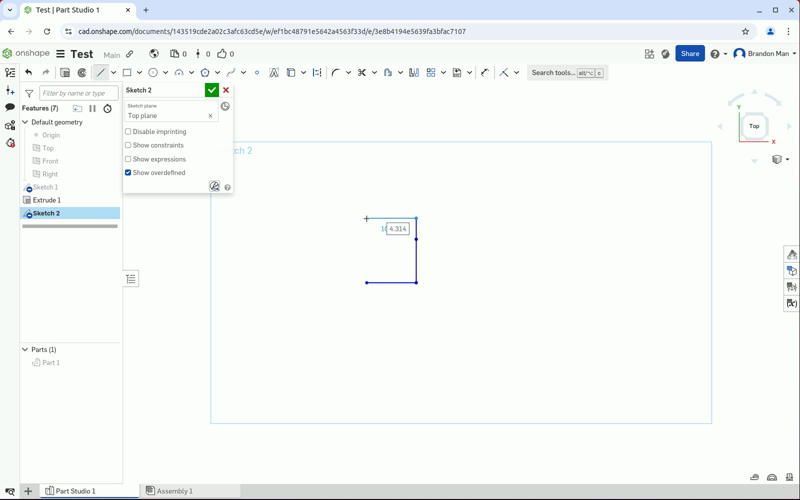
key_up(shift)
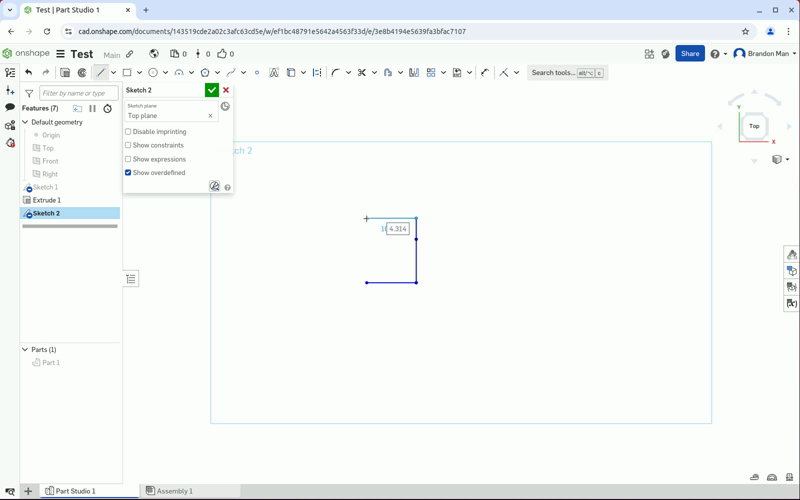
key_down(shift)
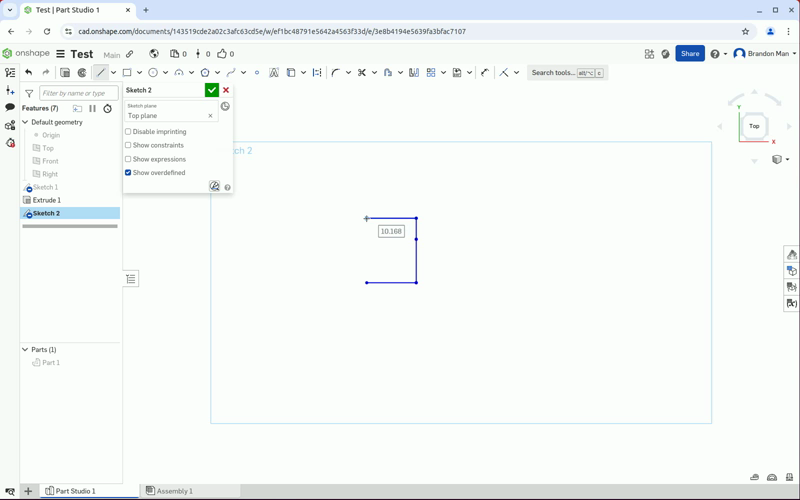
mouse_move(366, 282)
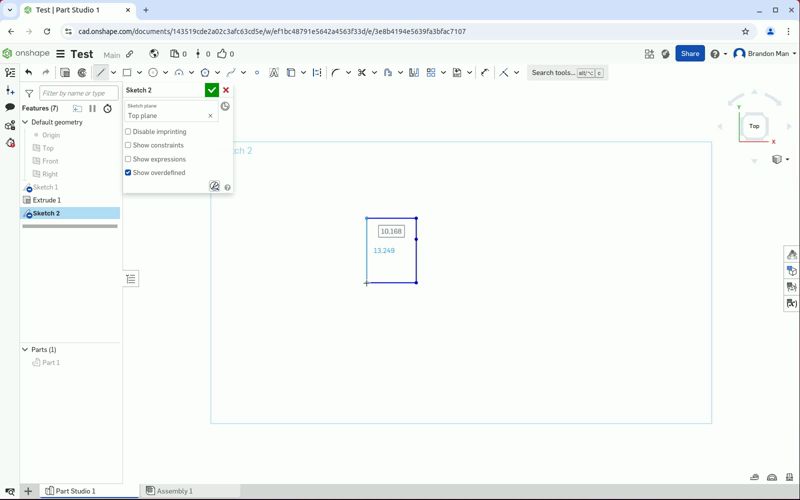
key_up(shift)
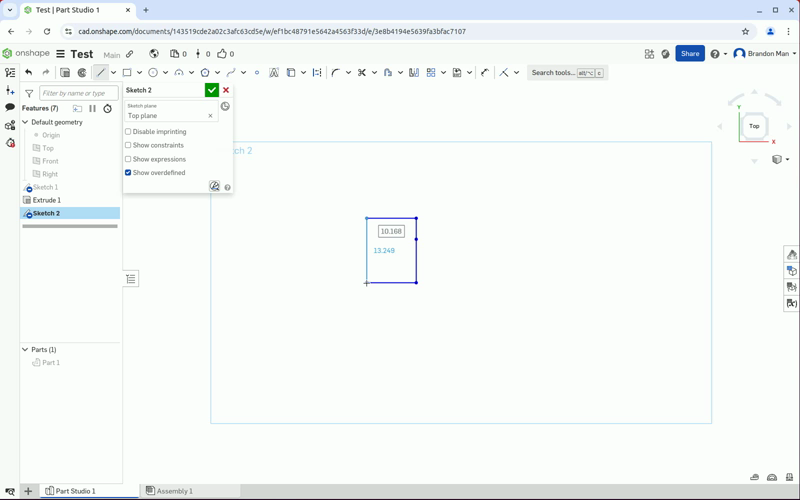
click(366, 282)
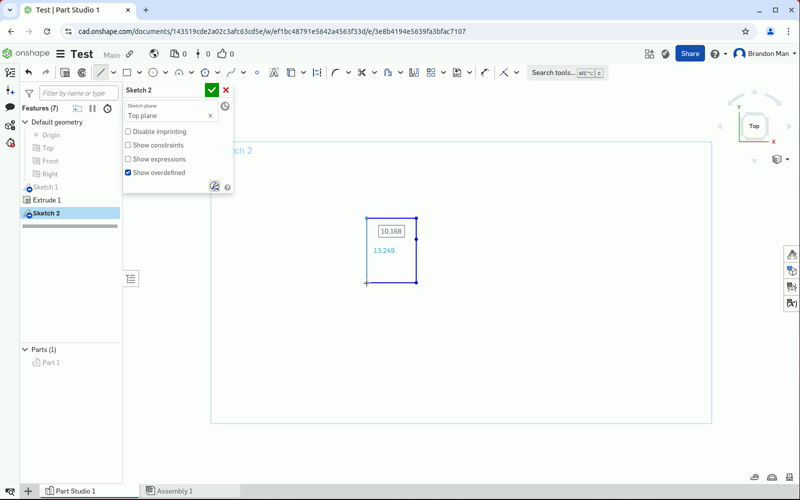
key(esc)
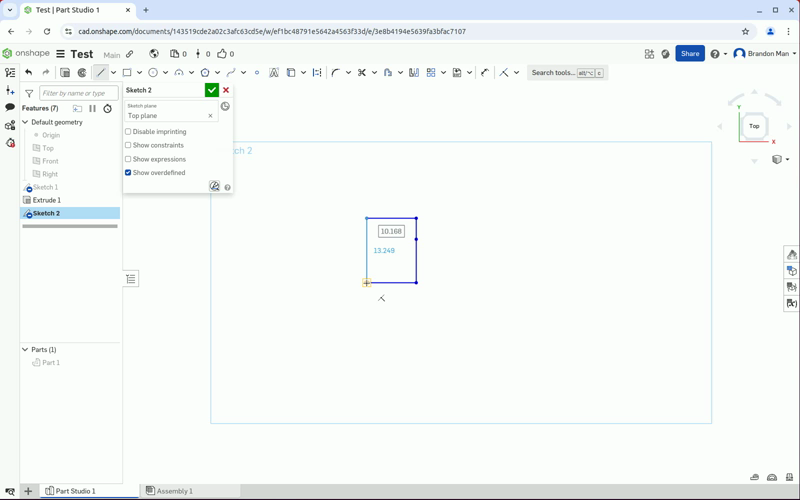
mouse_move(395, 237)
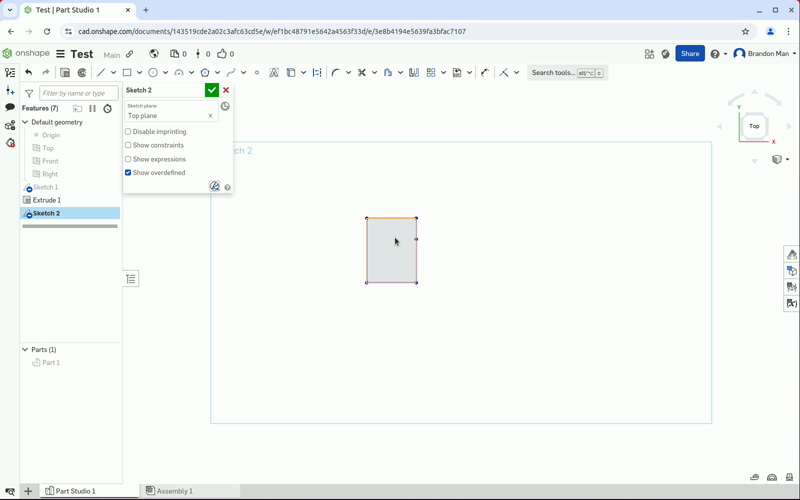
click(395, 237)
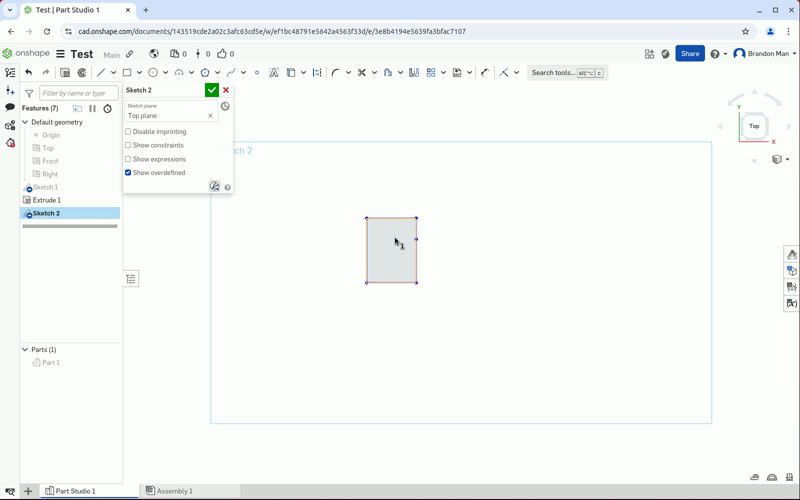
mouse_move(73, 352)
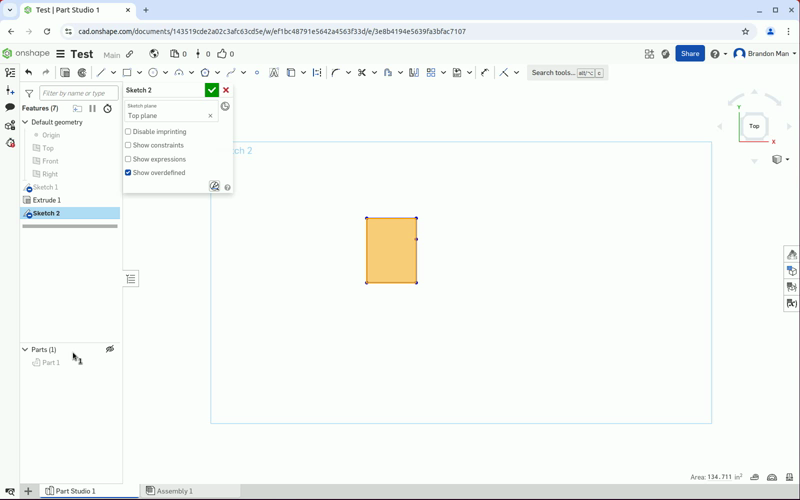
key(shift+y)
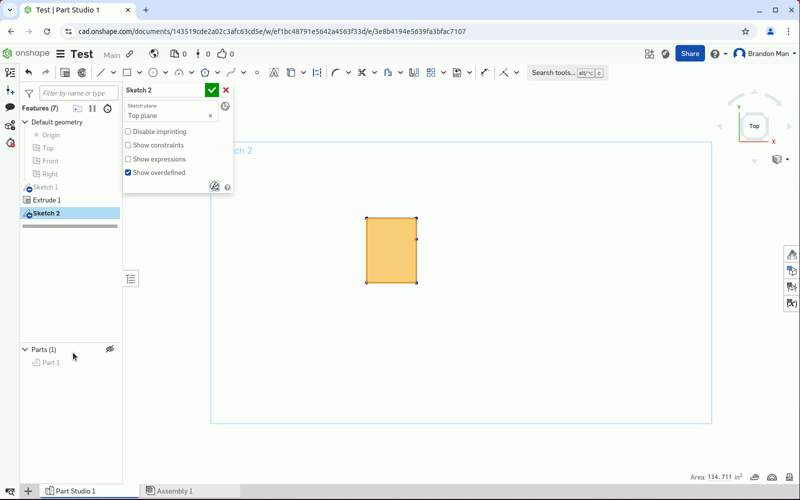
key(shift+e)
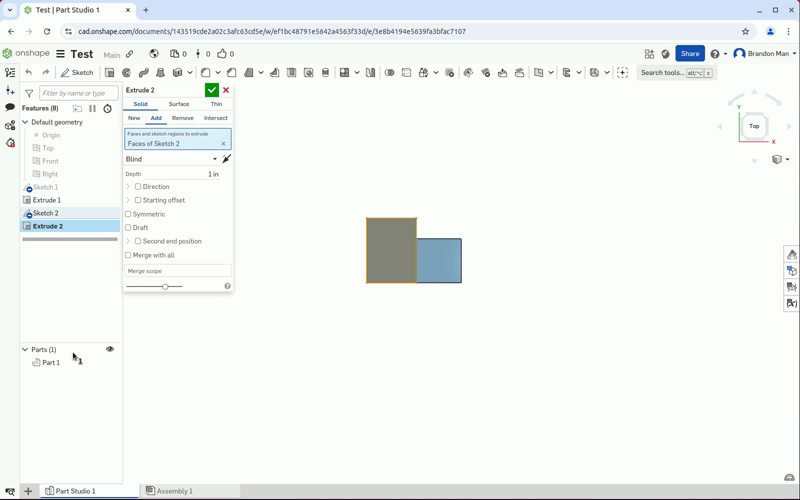
mouse_move(143, 106)
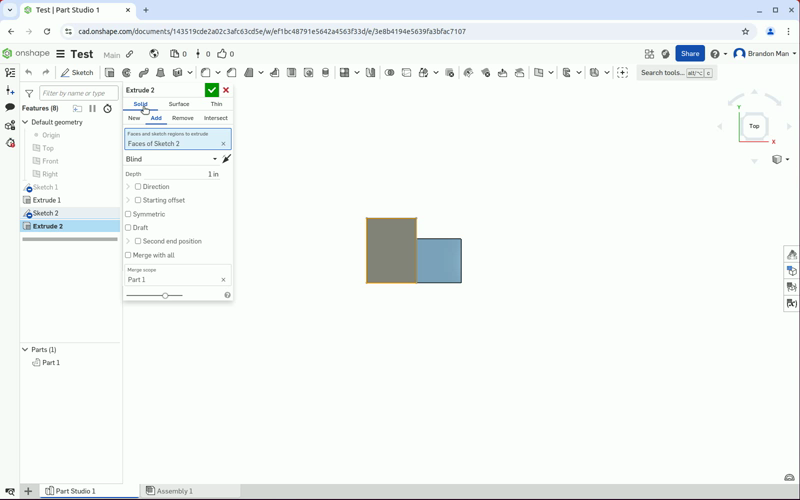
click(143, 106)
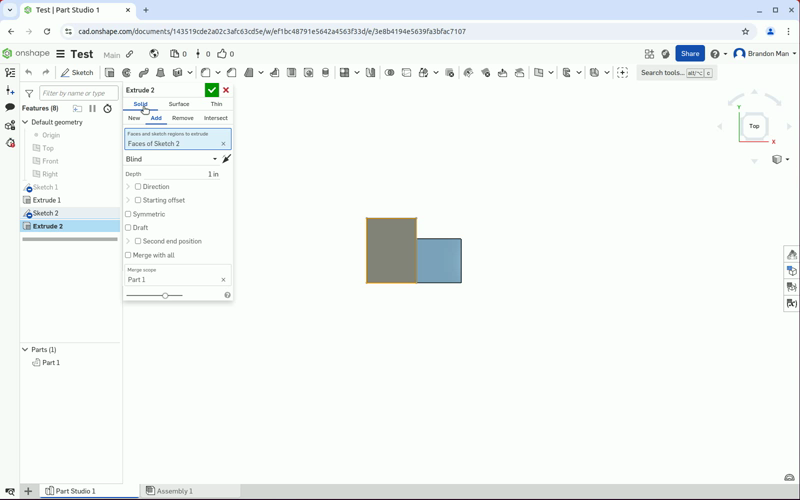
mouse_move(137, 120)
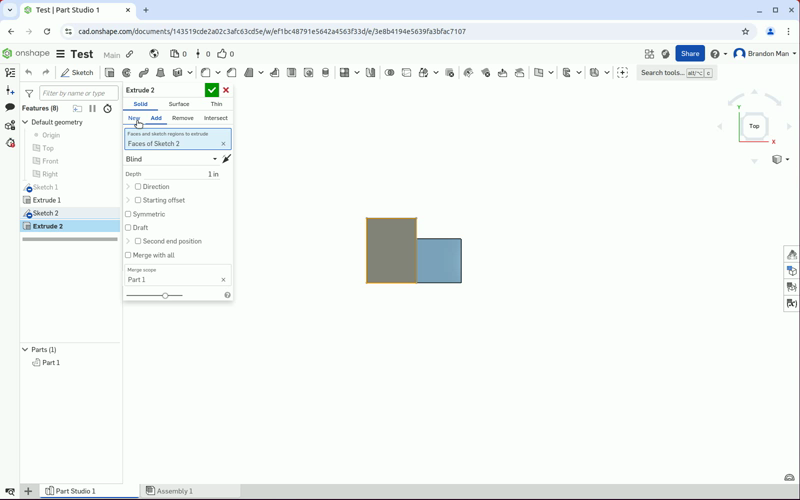
click(137, 120)
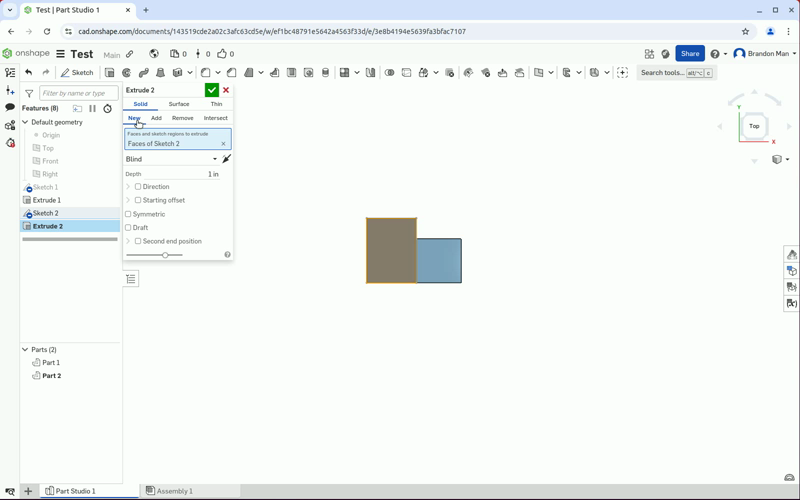
key(tab, 4)
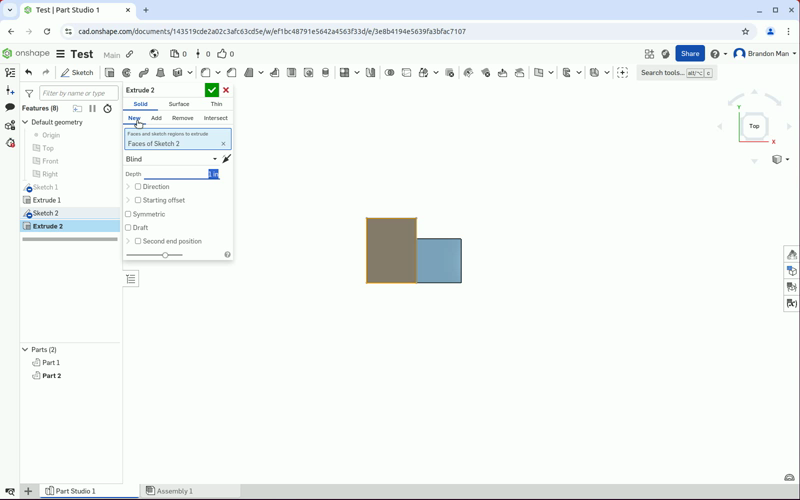
text(23.108)
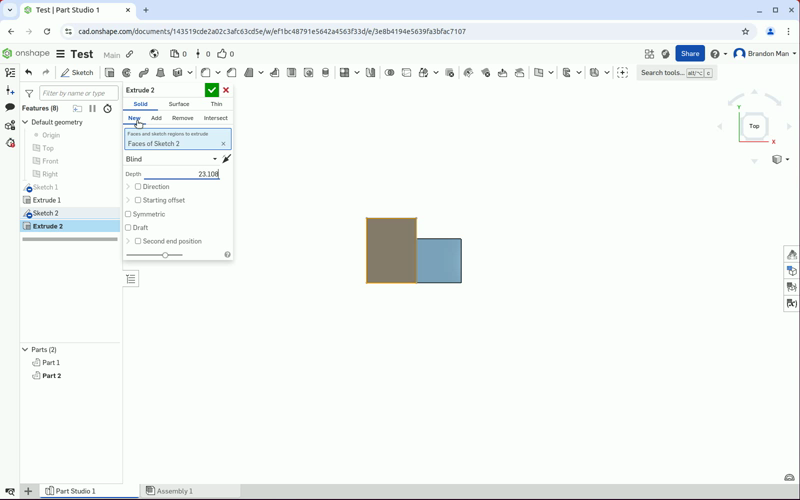
key(enter)
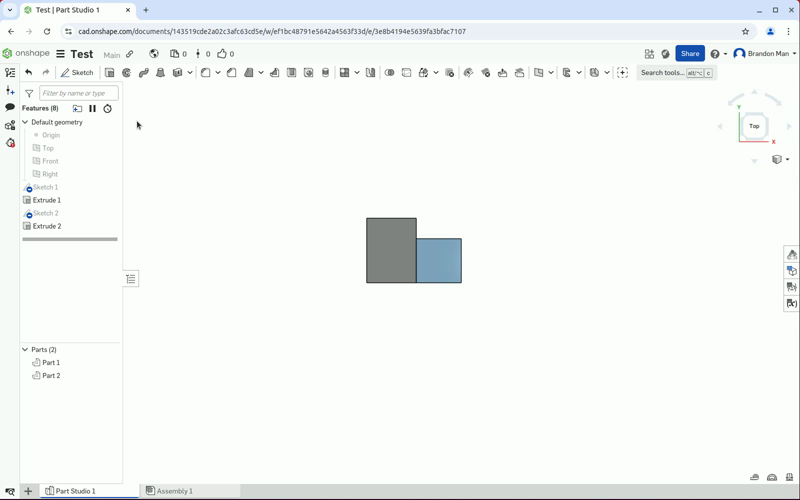
key(shift+h)
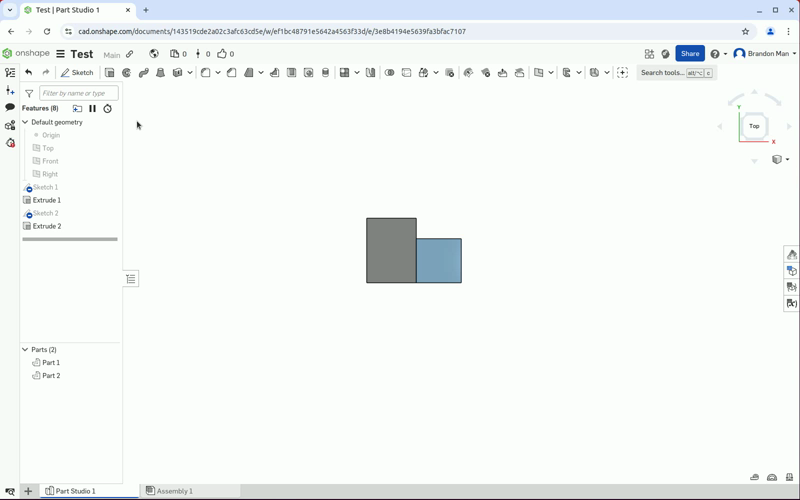
key(shift+h)
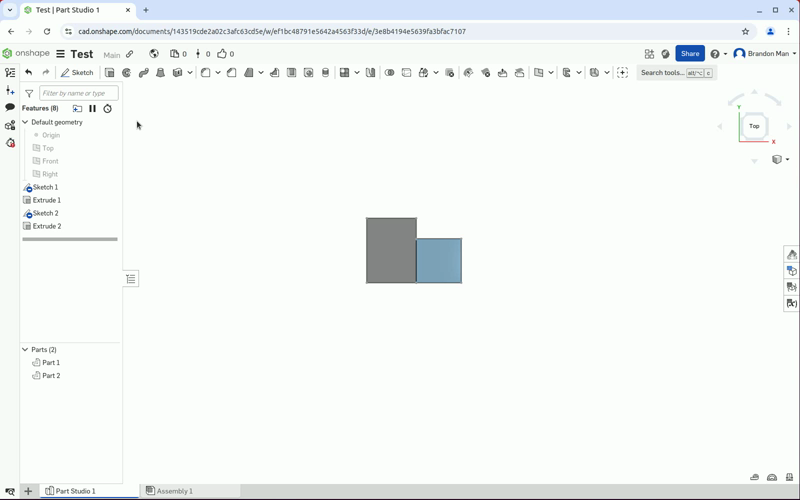
key(shift+7)
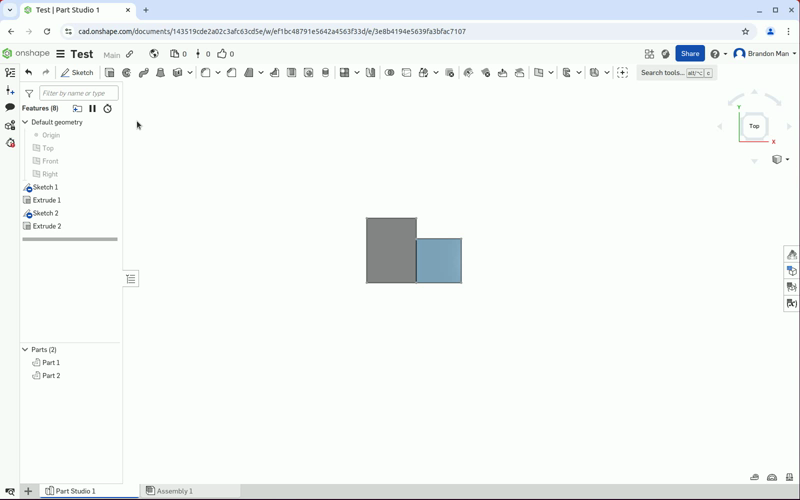
key(up, 3)
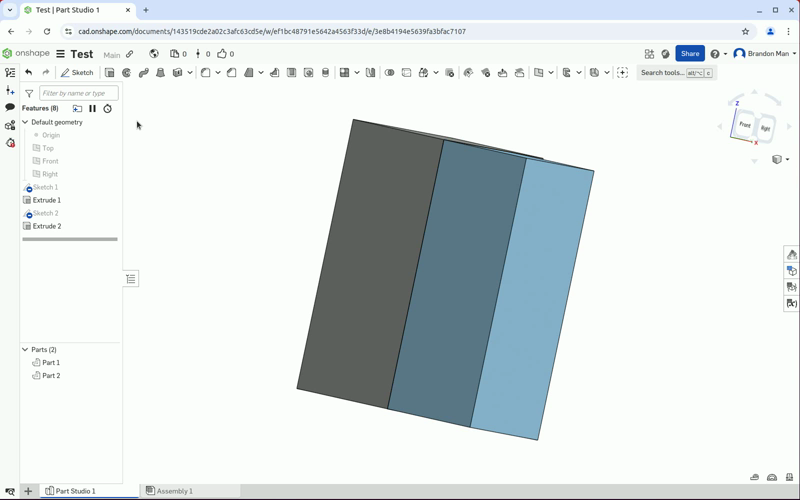
key(left, 3)
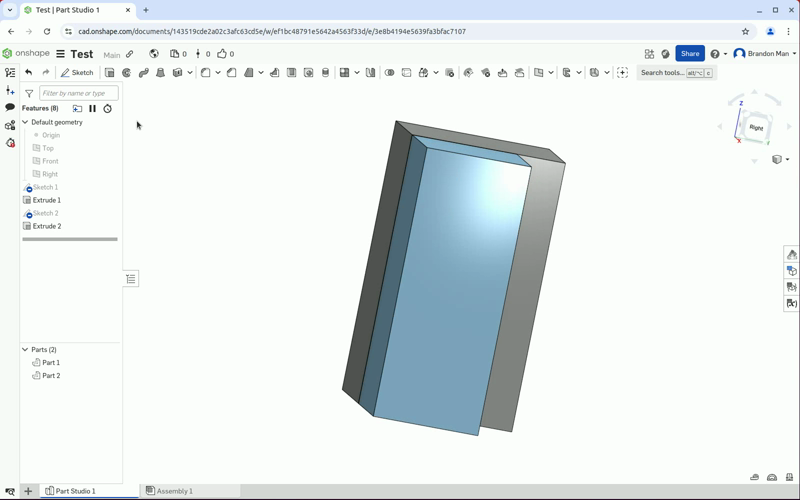
key(right, 3)
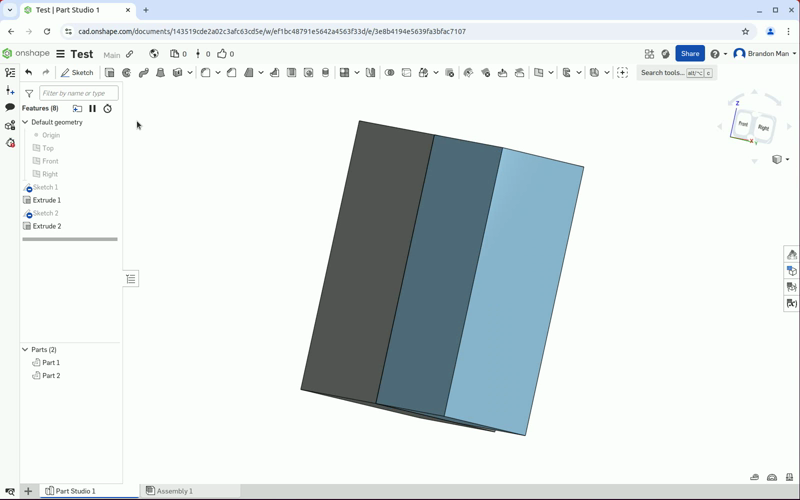
key(down, 3)
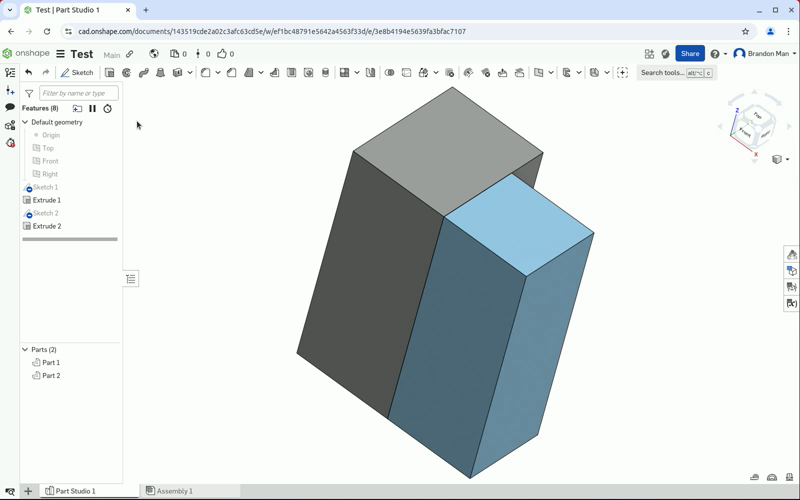
mouse_move(73, 189)
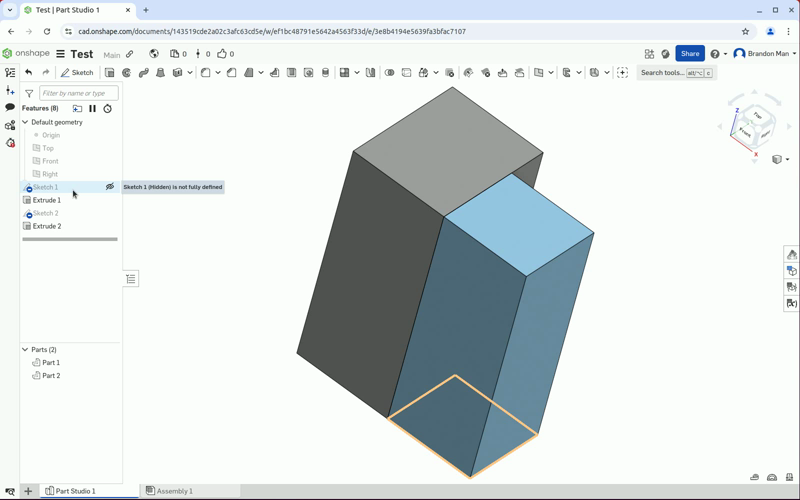
click(73, 189)